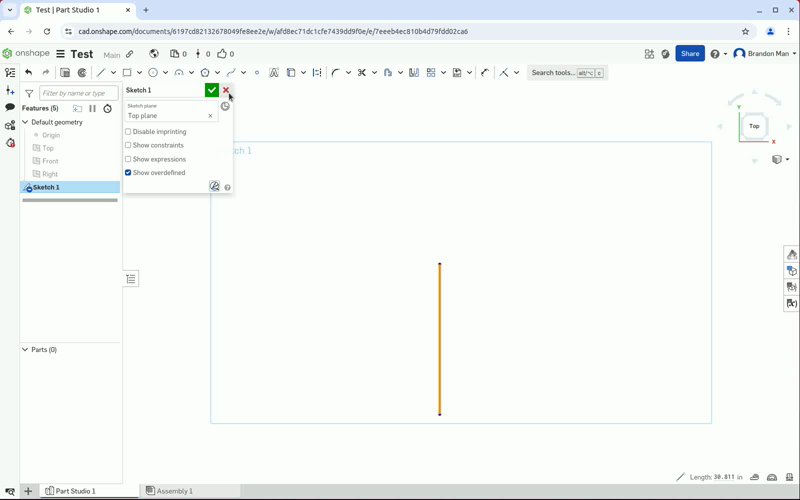
key(shift+h)
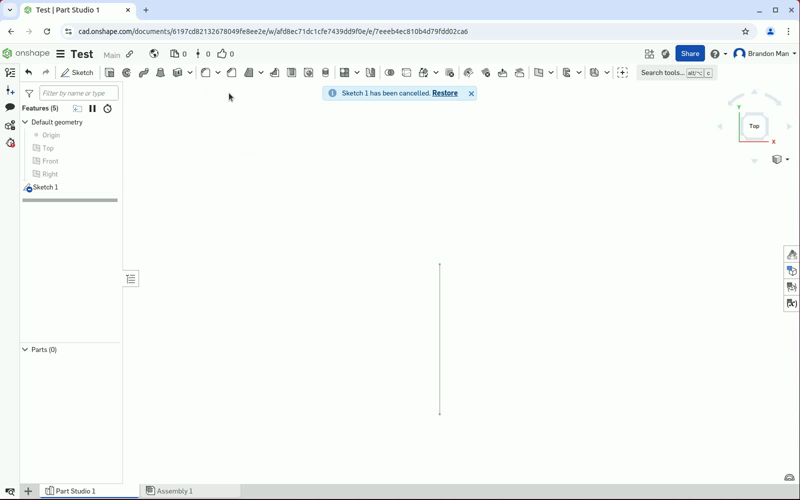
key(shift+s)
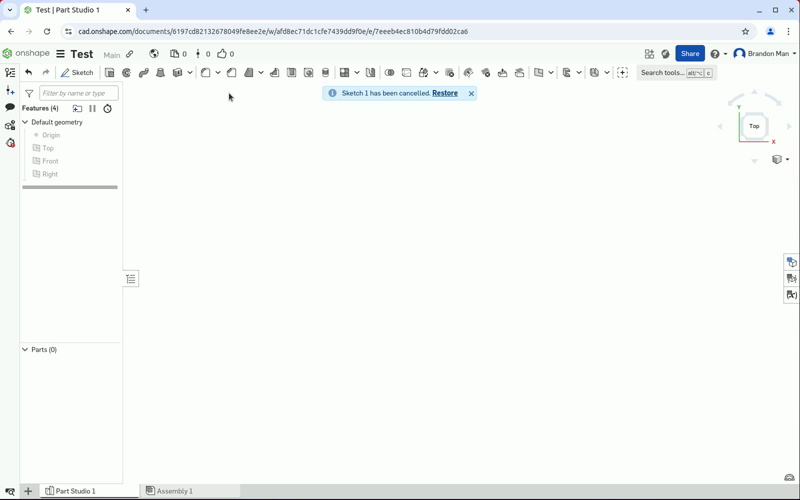
mouse_move(73, 150)
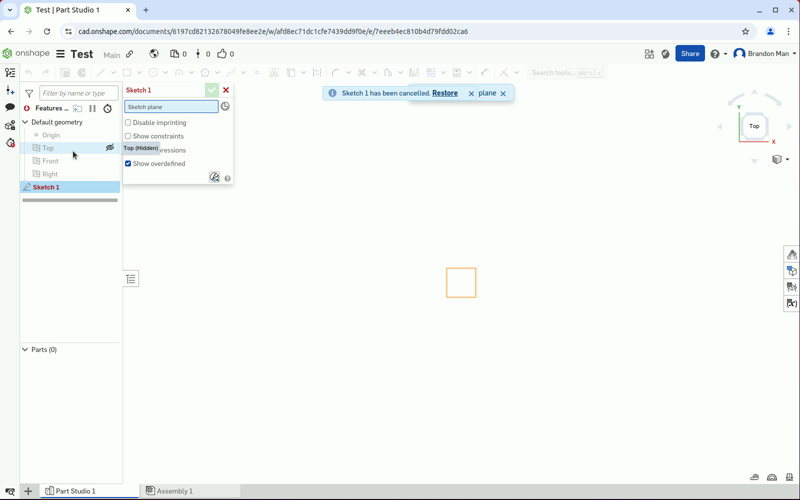
click(73, 150)
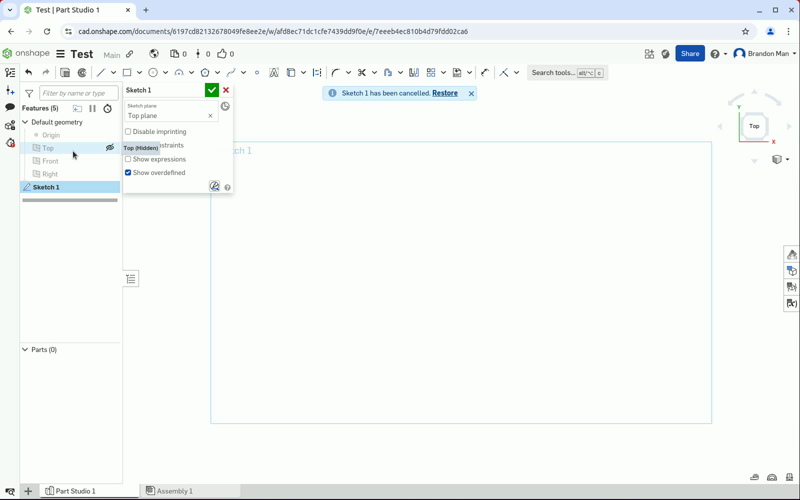
mouse_move(73, 352)
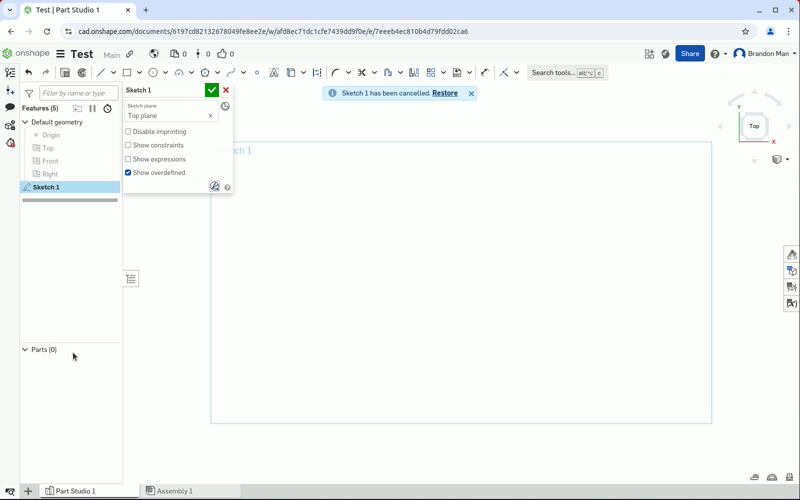
key(y)
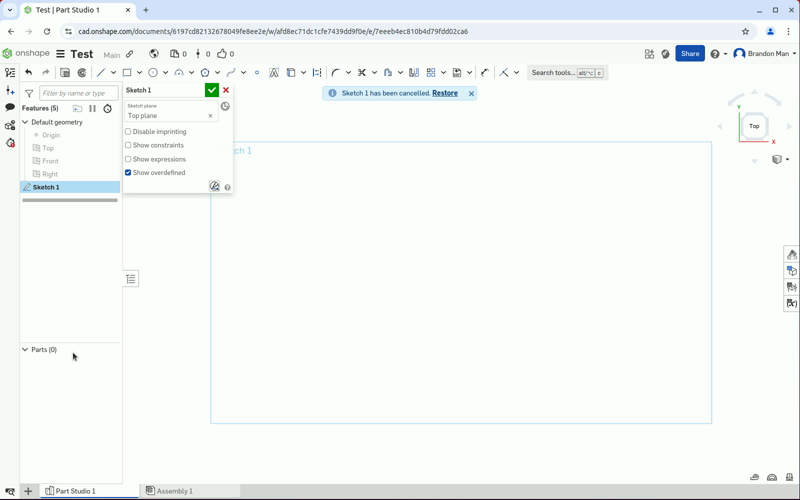
key(l)
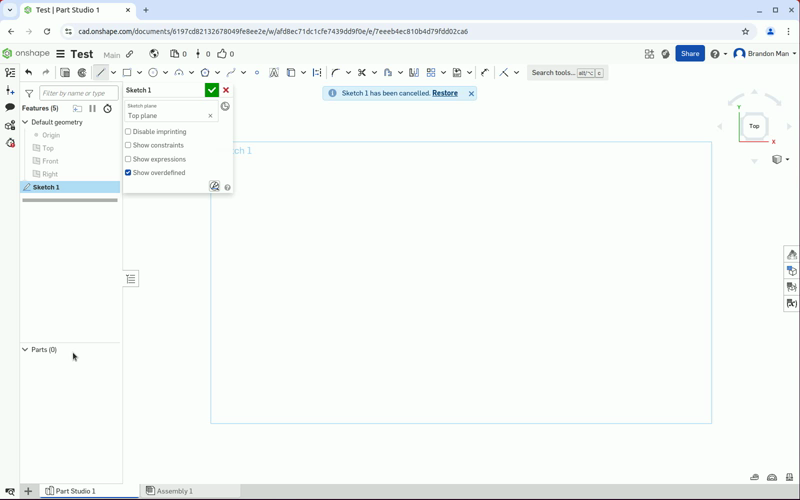
key_down(shift)
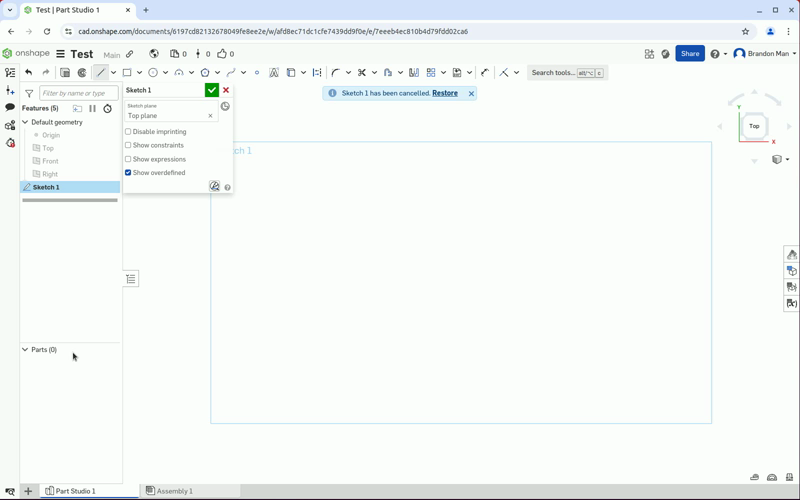
mouse_move(391, 186)
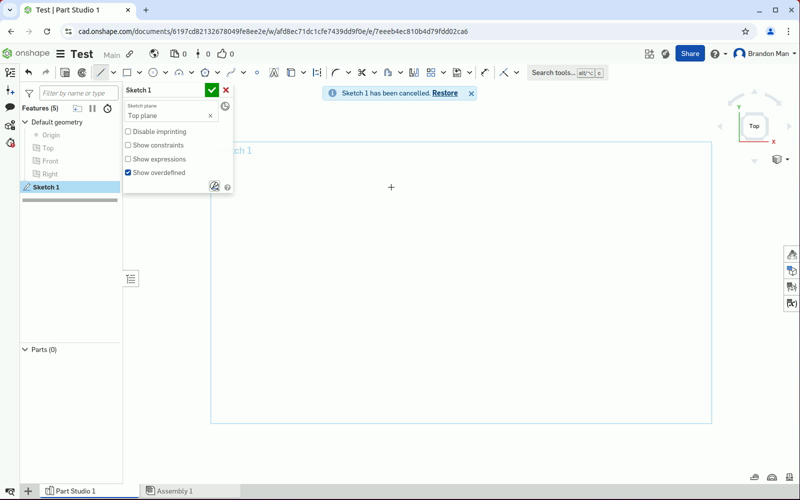
click(391, 186)
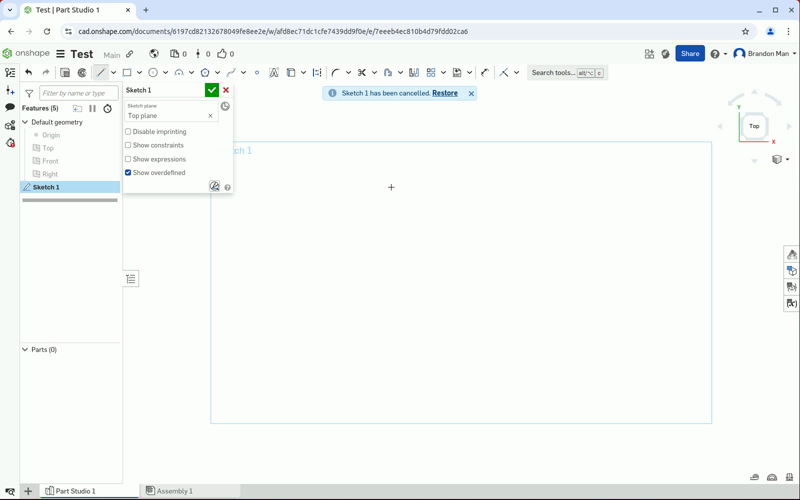
key_up(shift)
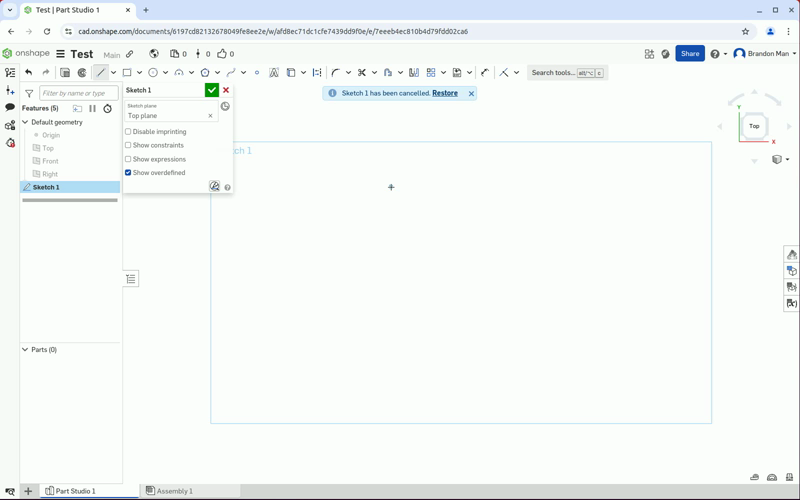
key_down(shift)
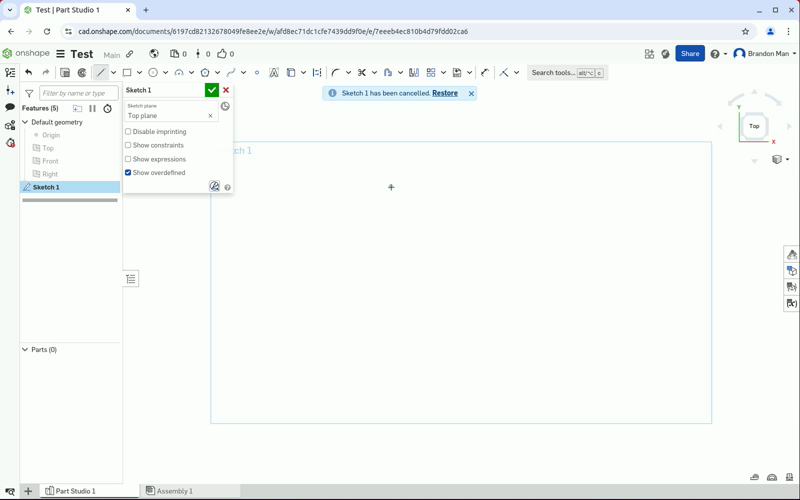
mouse_move(418, 269)
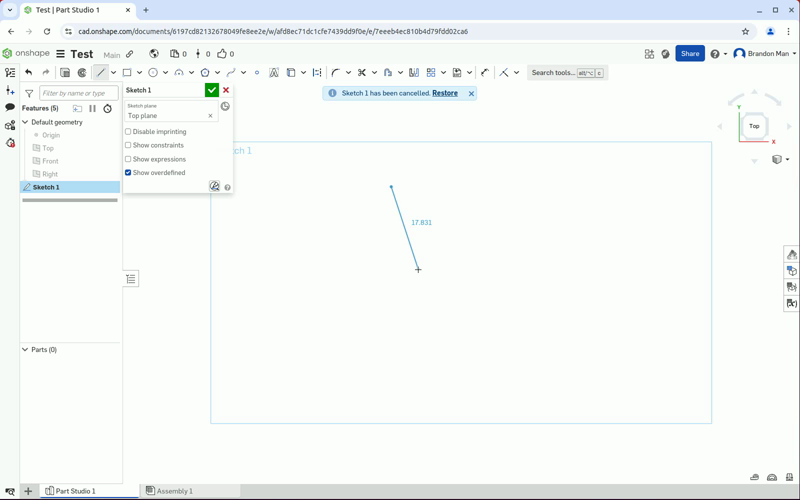
click(418, 269)
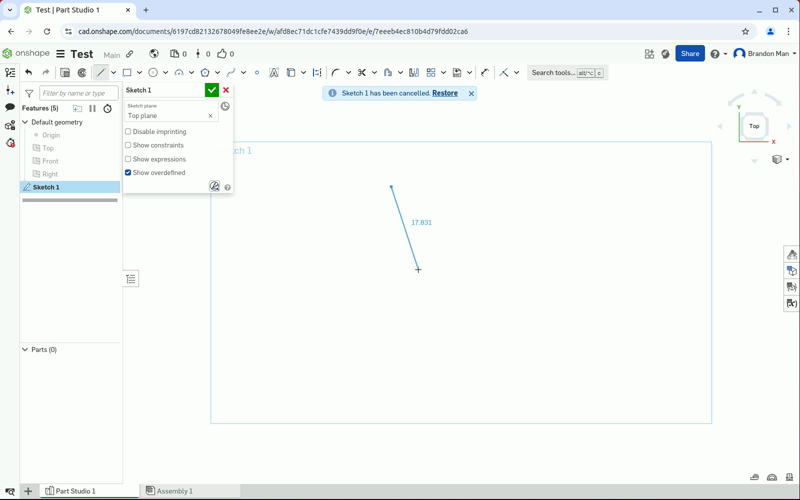
key_up(shift)
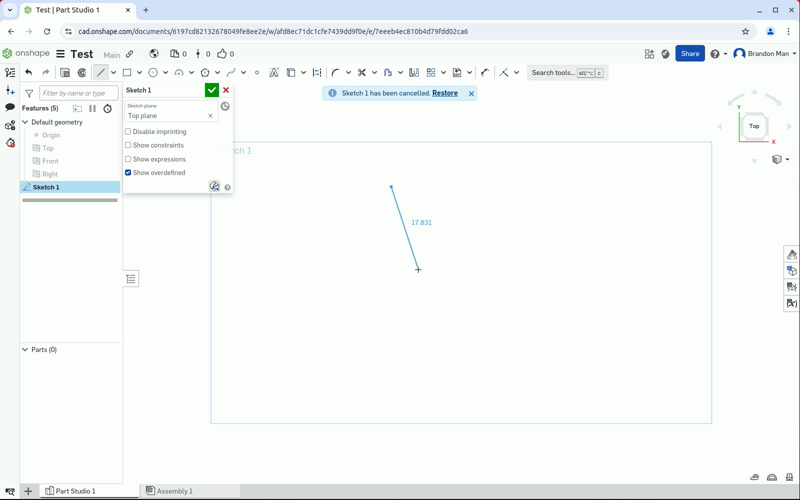
key_down(shift)
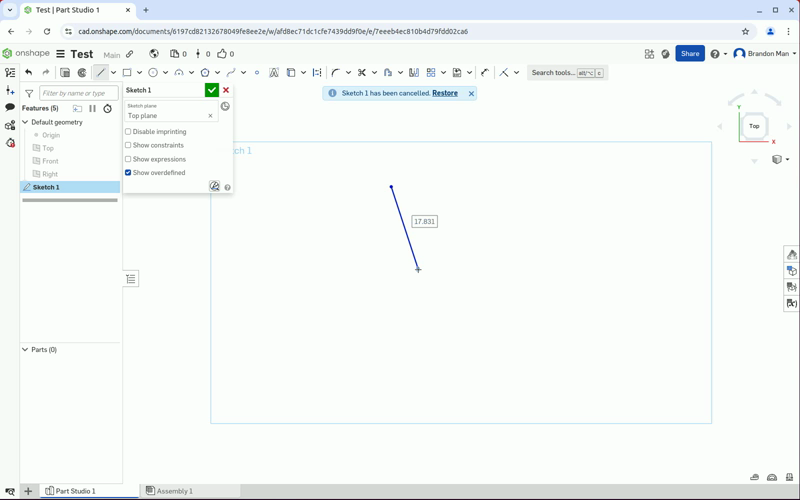
mouse_move(448, 269)
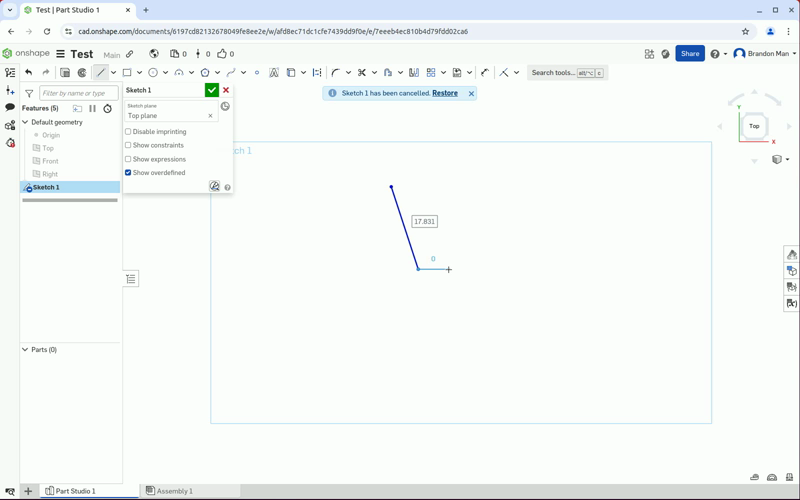
mouse_move(461, 237)
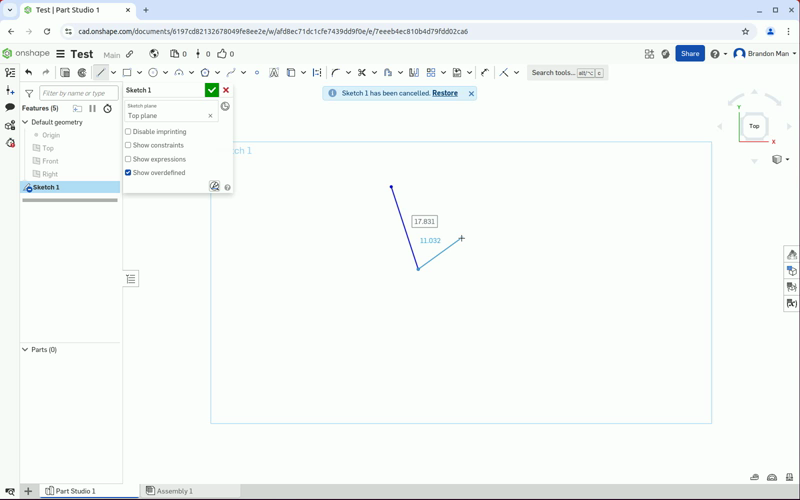
click(461, 237)
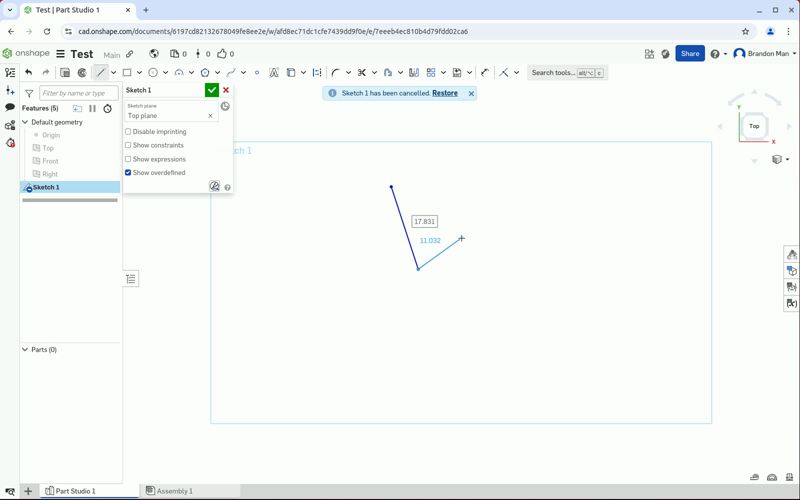
key_up(shift)
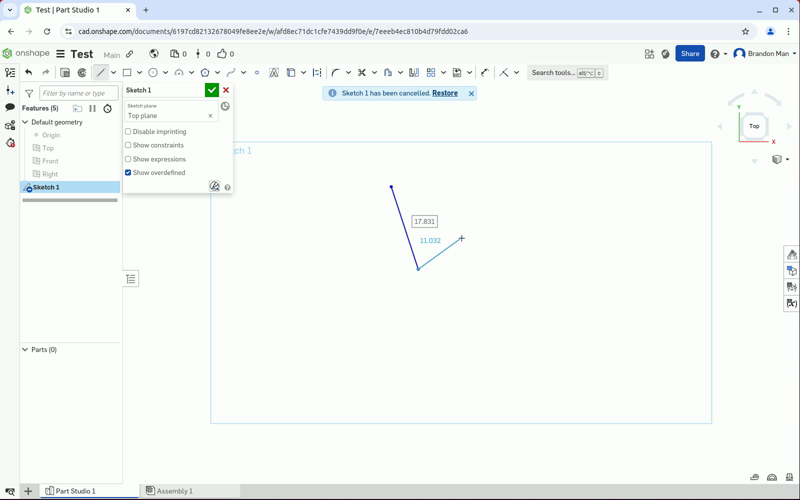
key_down(shift)
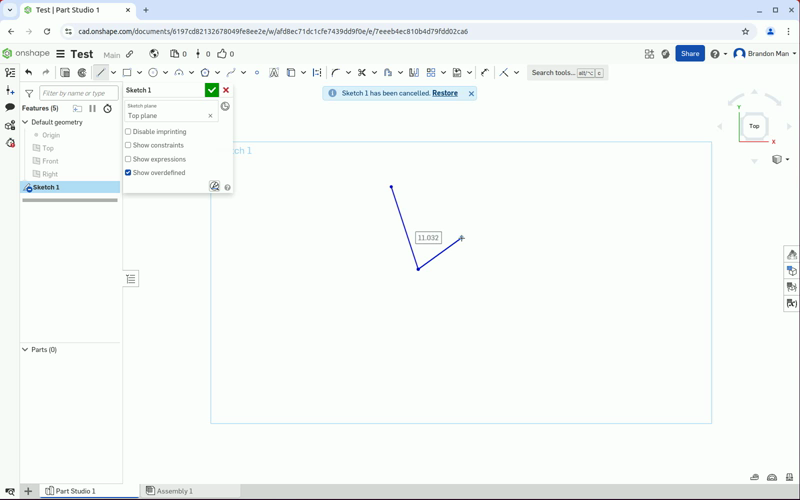
mouse_move(391, 186)
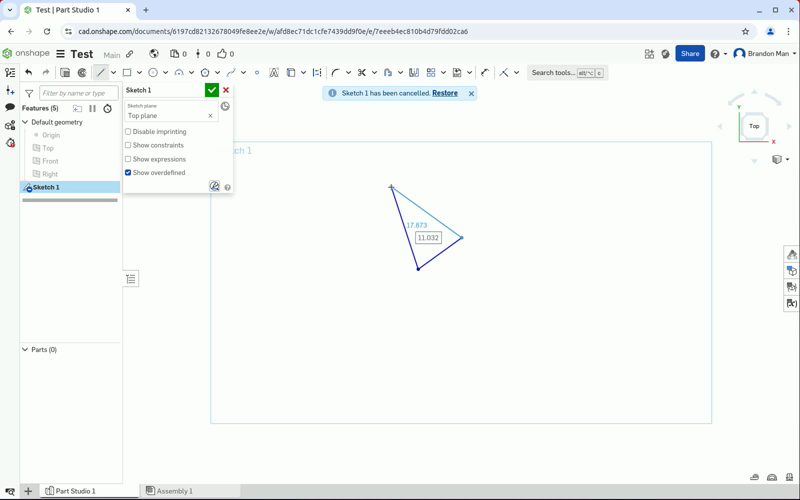
key_up(shift)
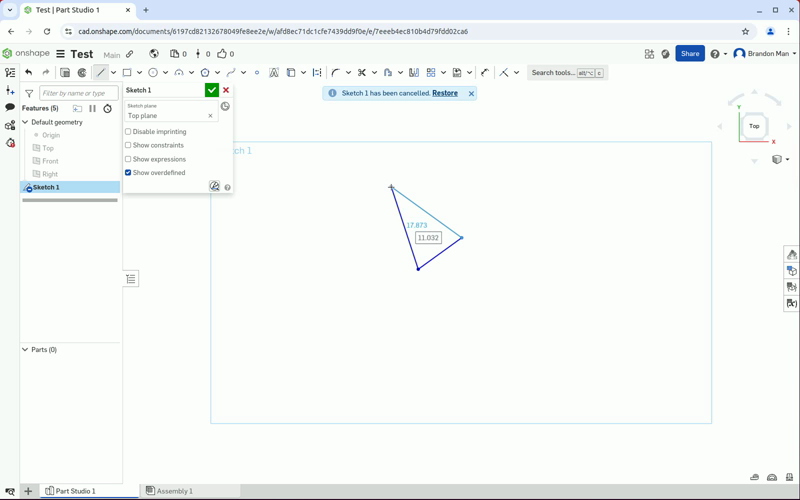
click(391, 186)
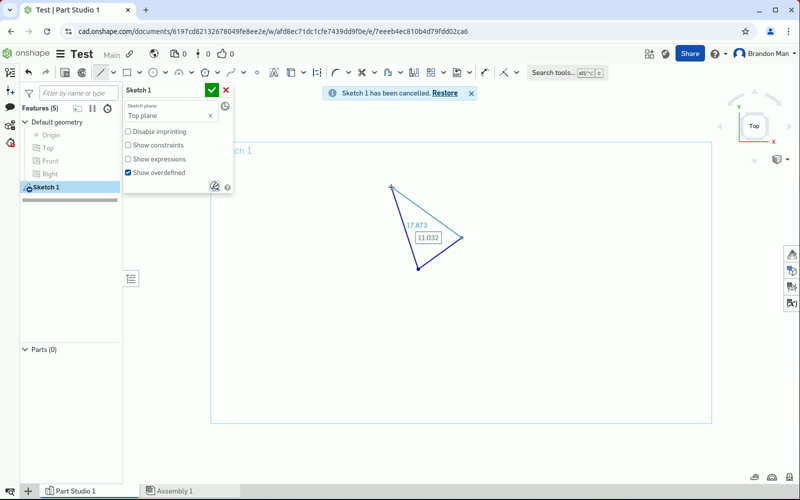
key(esc)
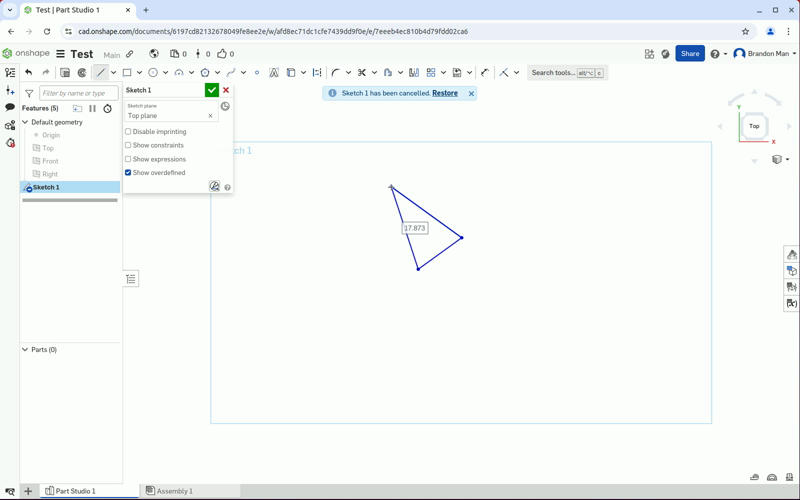
mouse_move(441, 247)
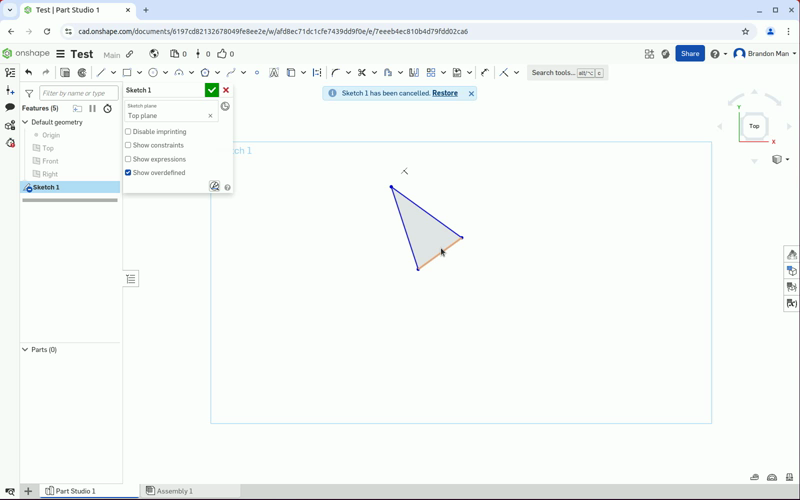
click(441, 247)
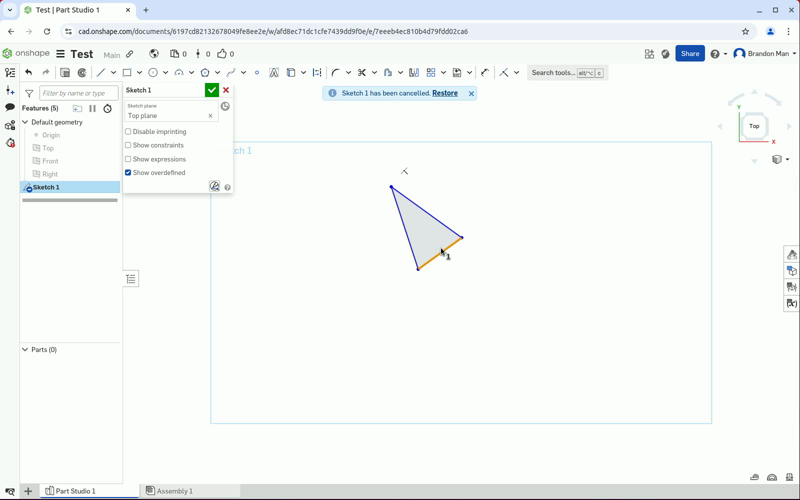
mouse_move(73, 352)
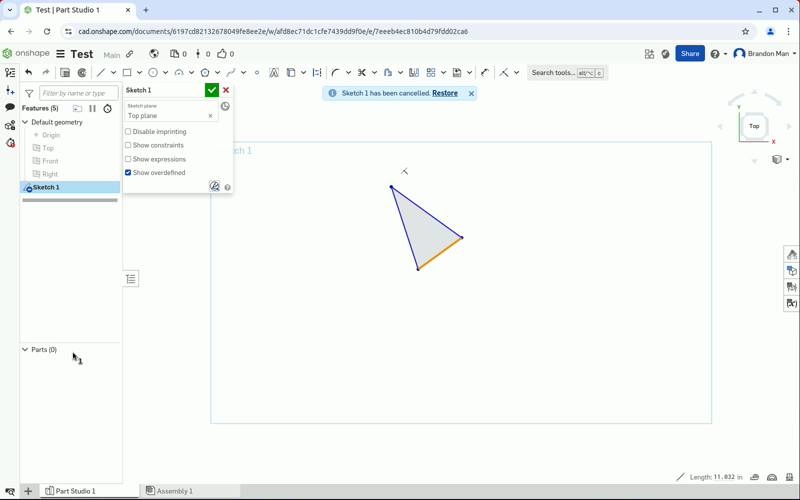
key(shift+y)
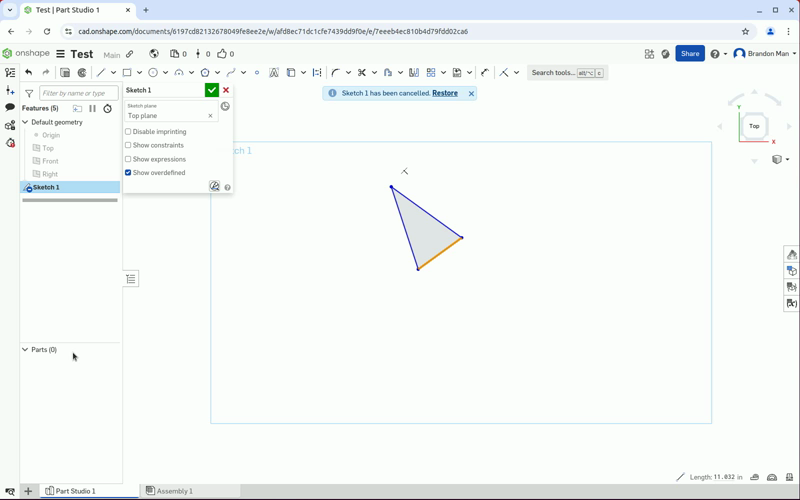
key(shift+e)
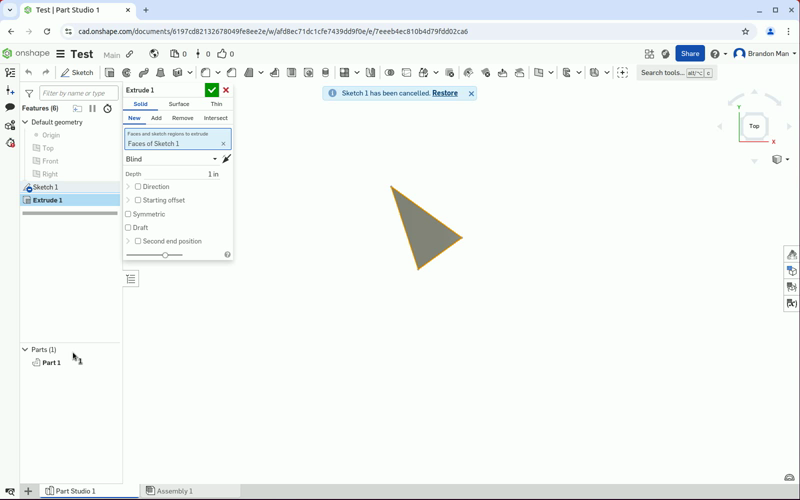
mouse_move(143, 106)
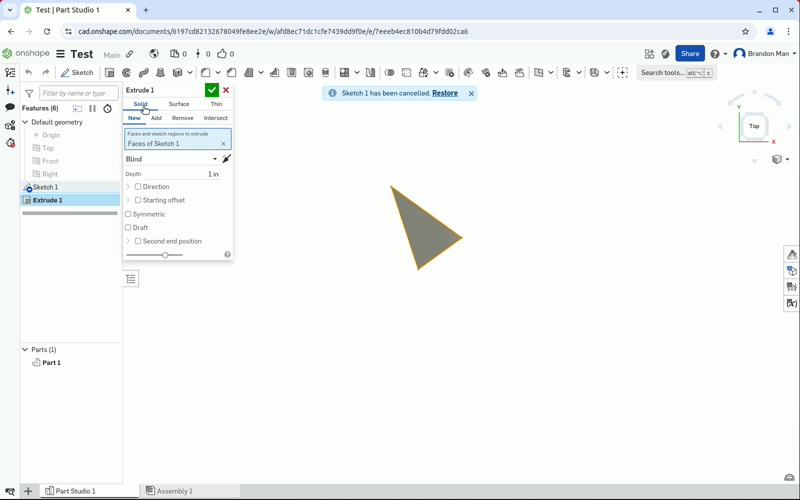
click(143, 106)
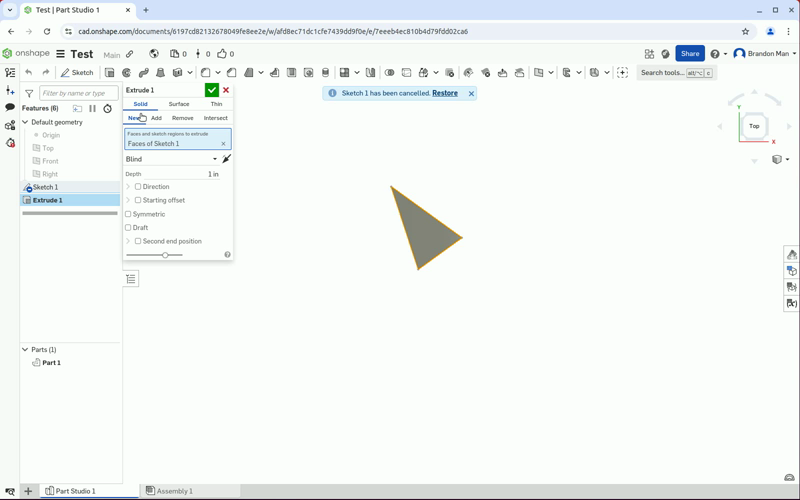
mouse_move(137, 120)
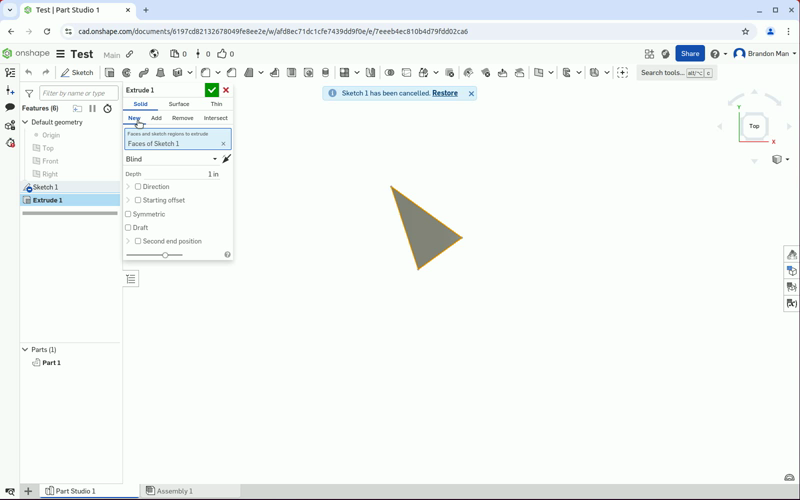
click(137, 120)
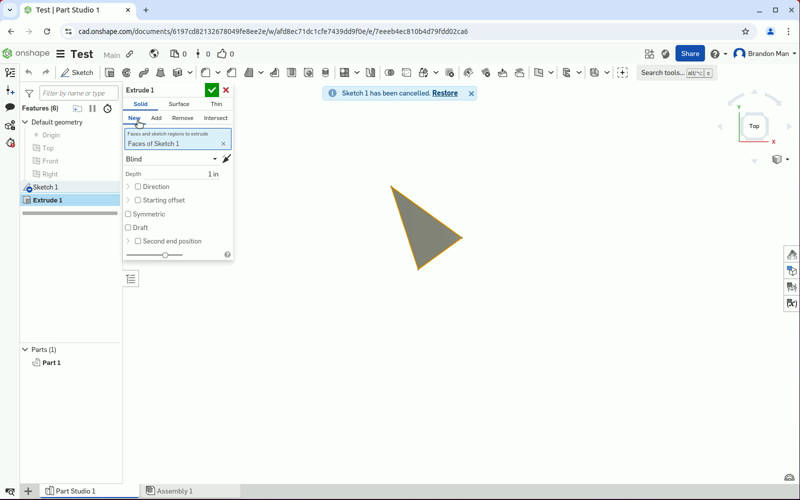
key(tab, 4)
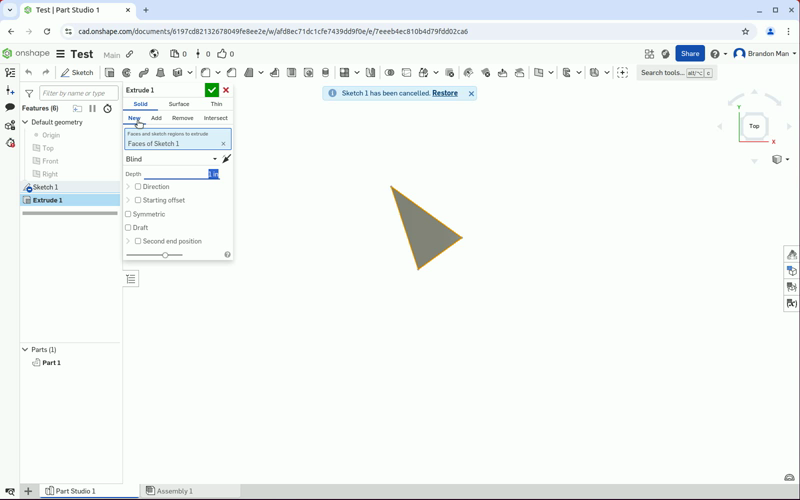
text(9.388)
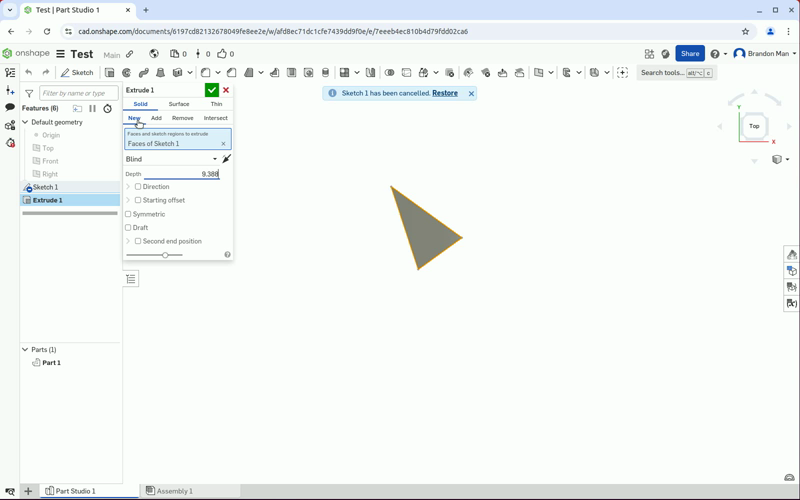
key(enter)
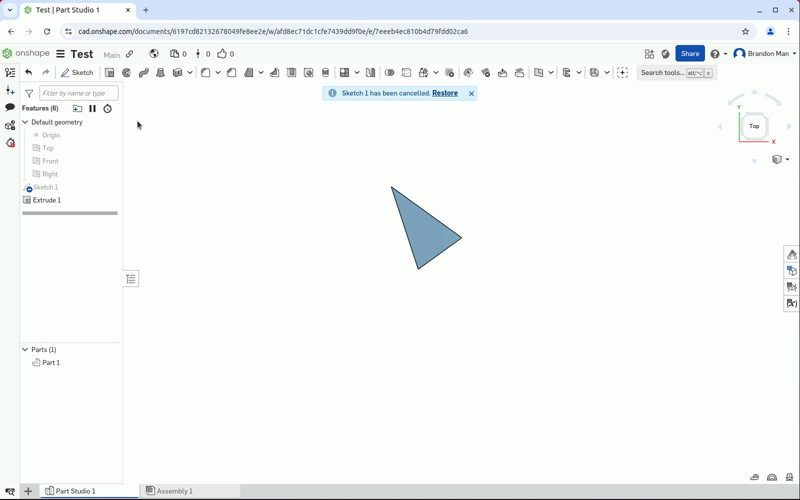
key(shift+h)
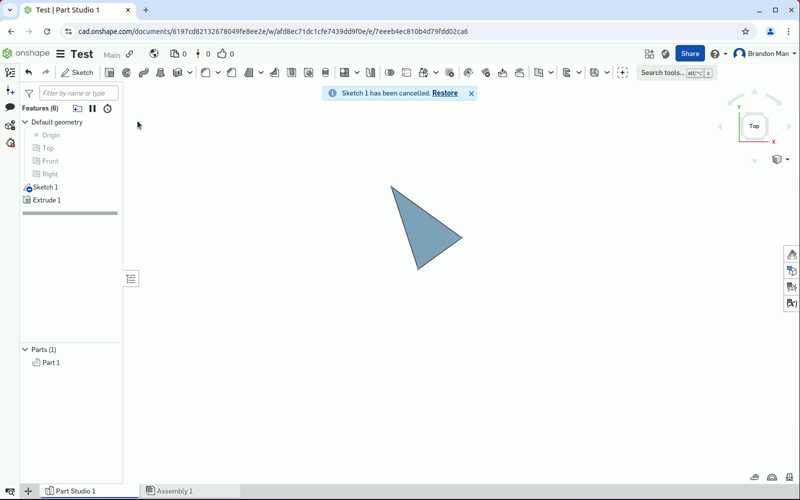
key(shift+h)
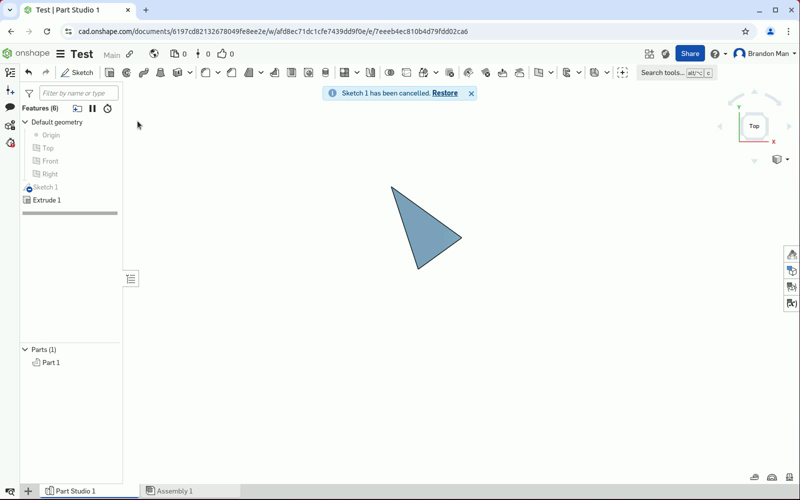
mouse_move(73, 189)
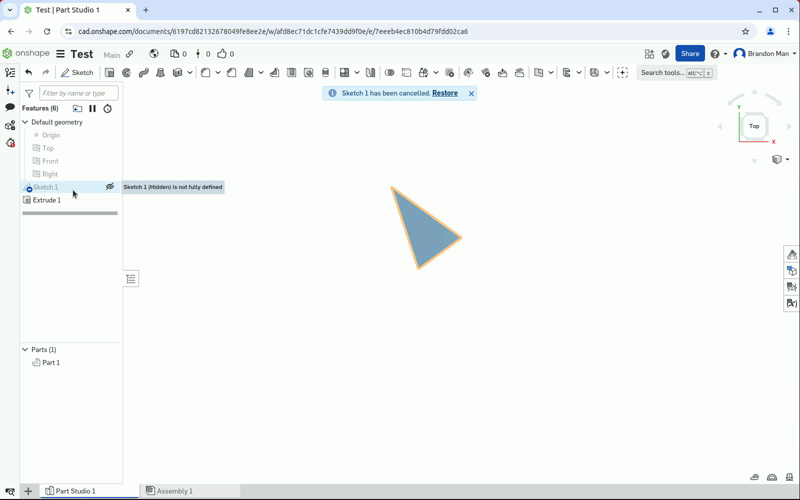
click(73, 189)
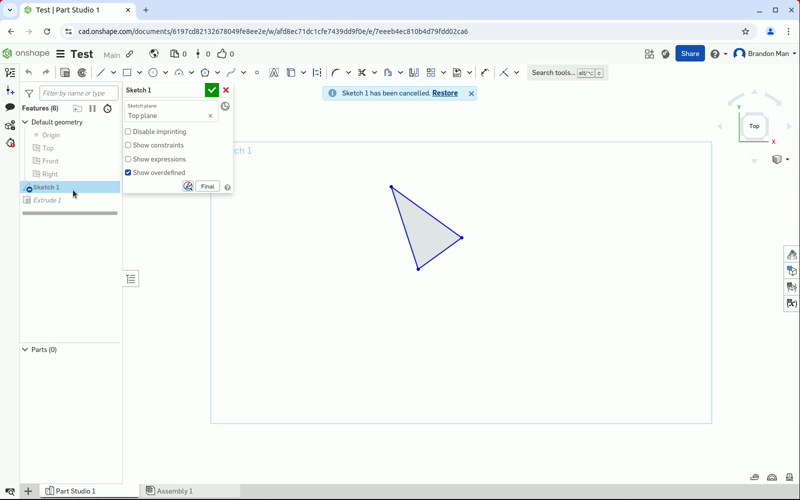
mouse_move(229, 92)
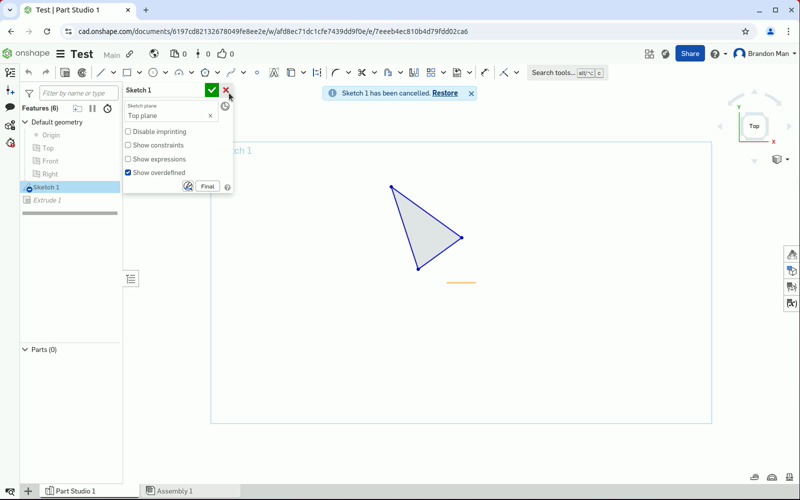
click(229, 92)
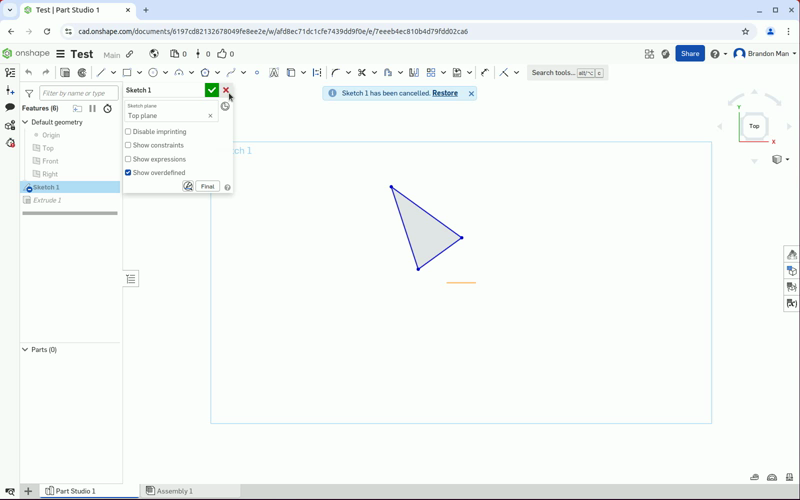
key(shift+s)
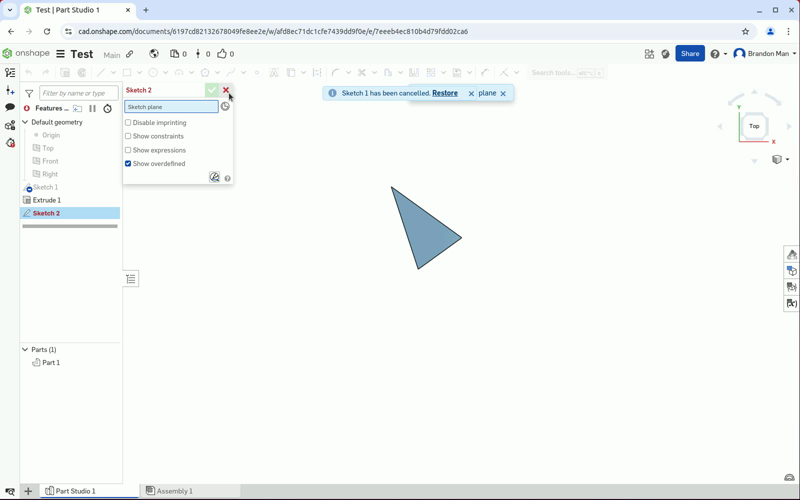
mouse_move(73, 150)
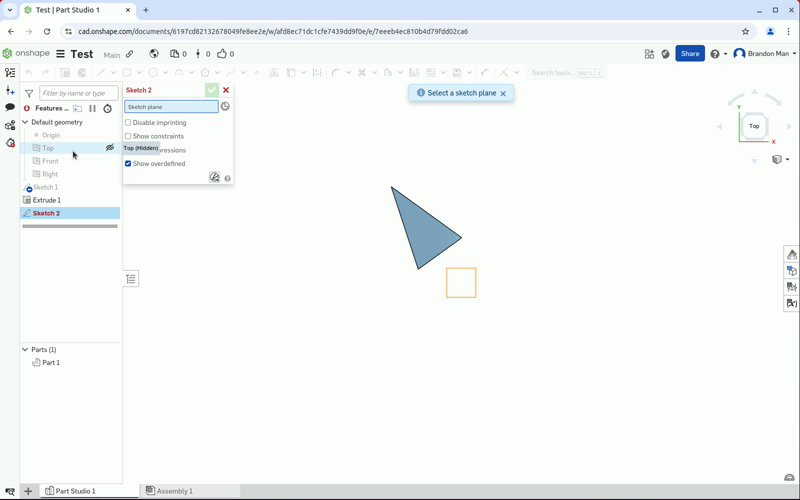
click(73, 150)
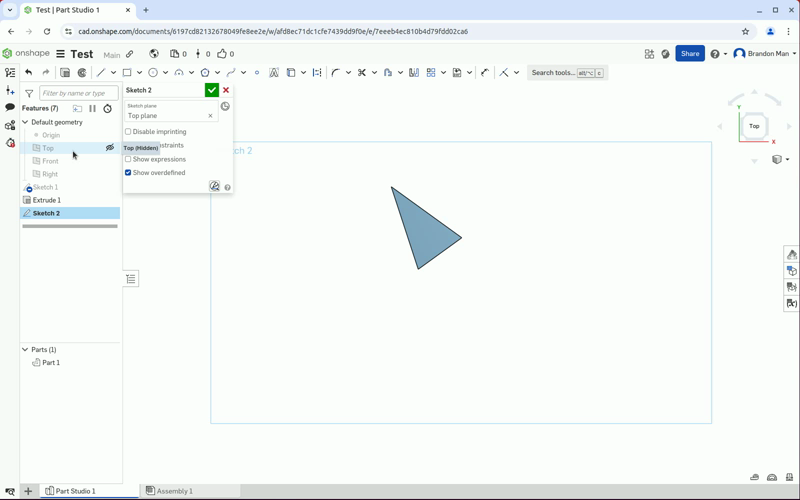
mouse_move(73, 352)
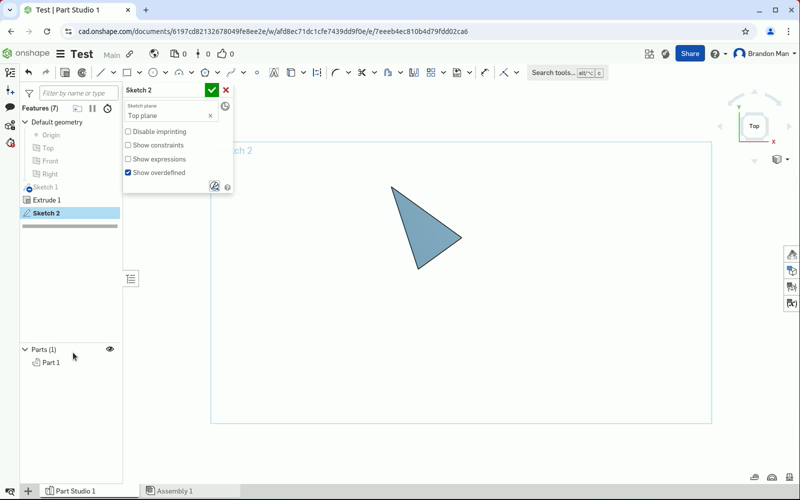
key(y)
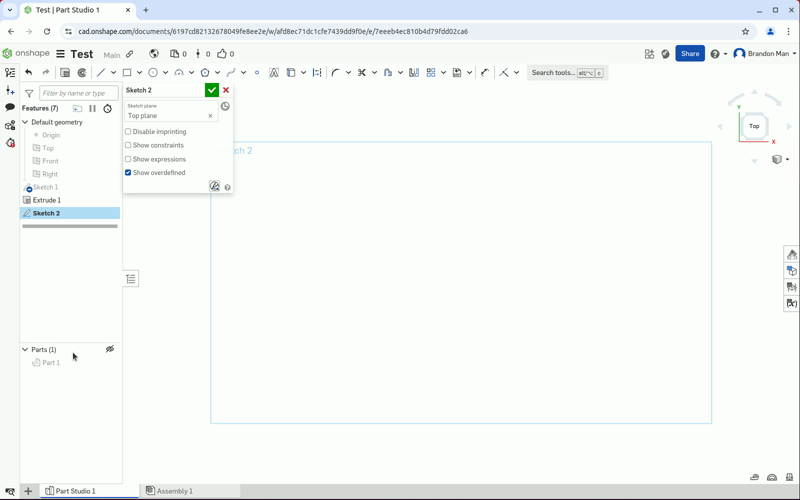
key(l)
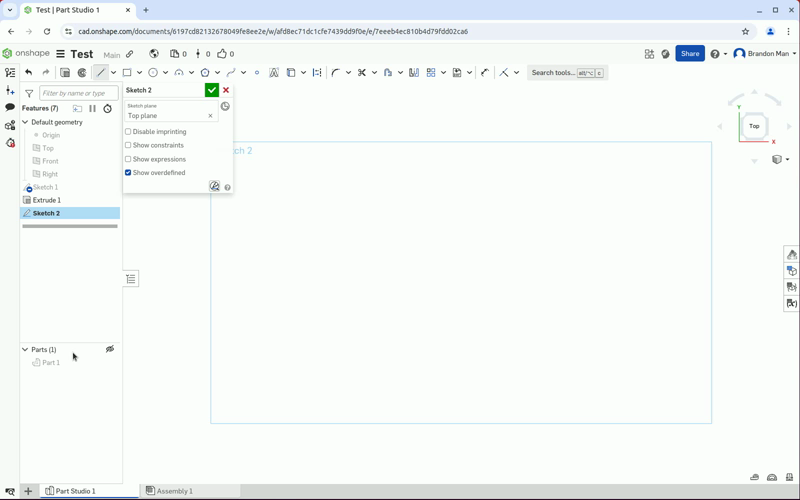
key_down(shift)
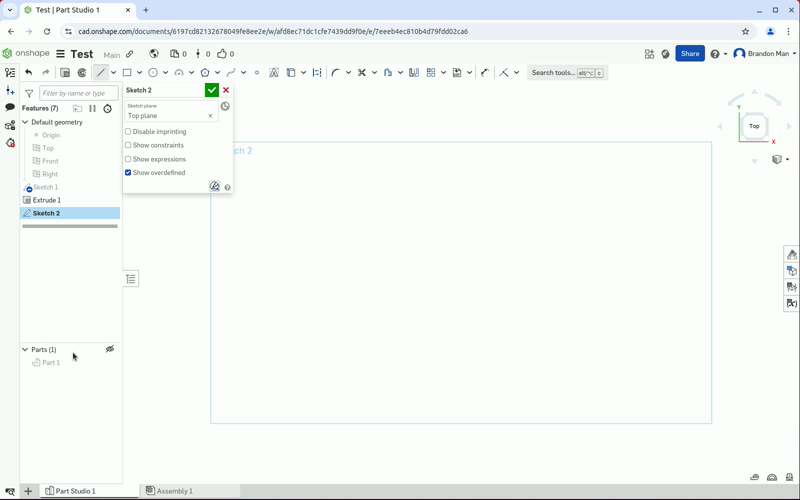
mouse_move(417, 268)
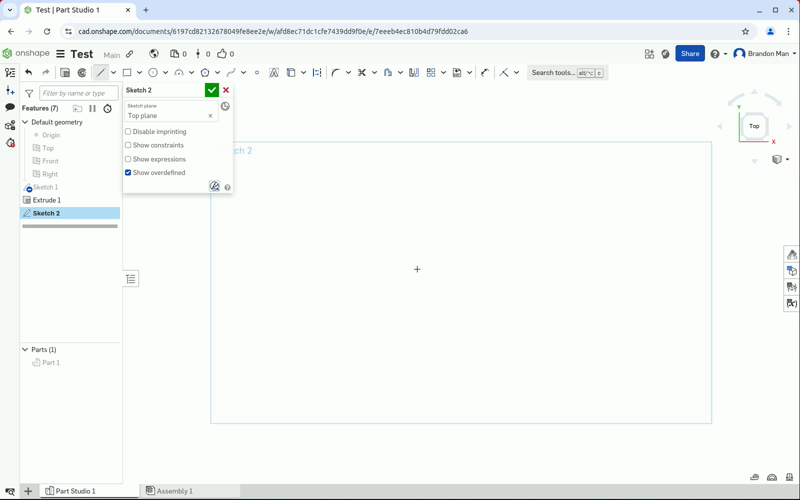
click(417, 268)
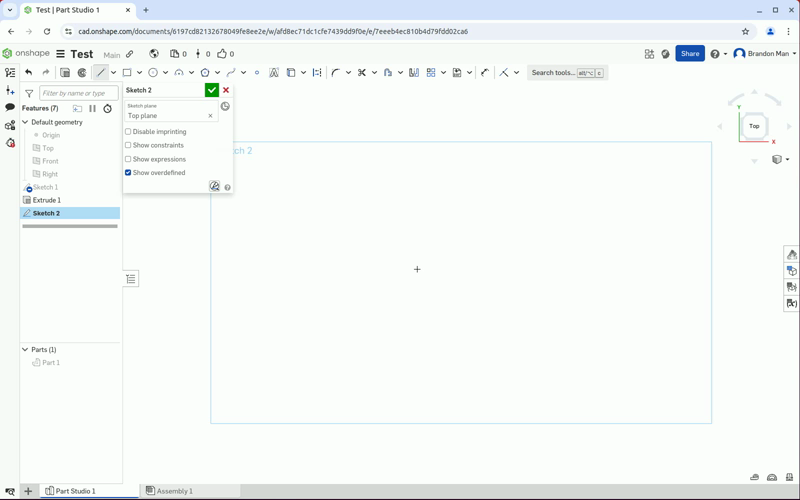
key_up(shift)
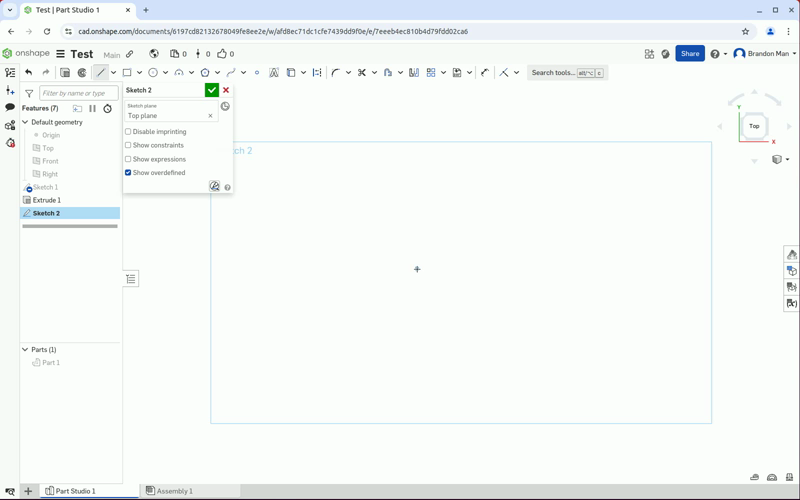
key_down(shift)
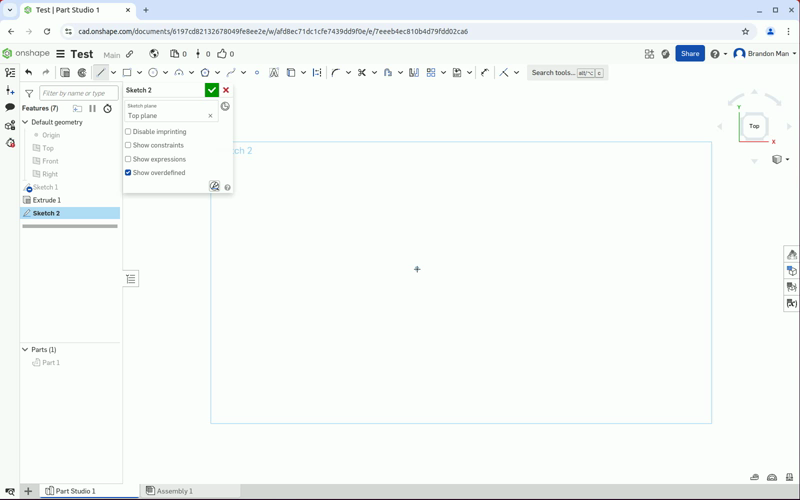
mouse_move(447, 268)
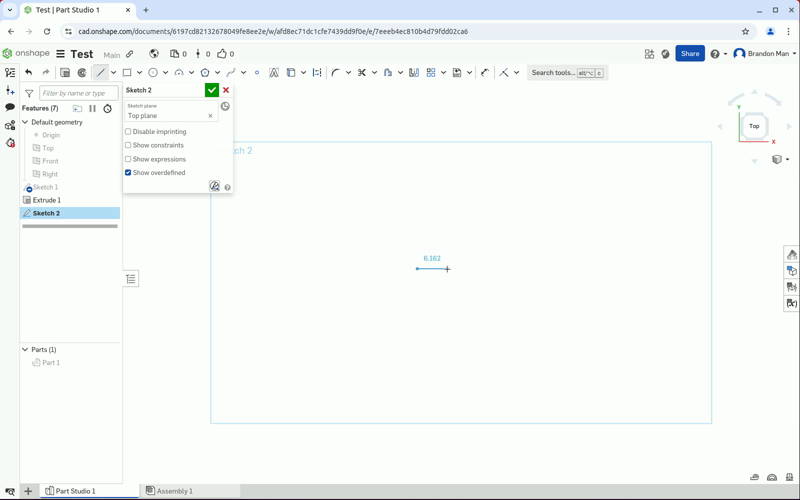
mouse_move(433, 319)
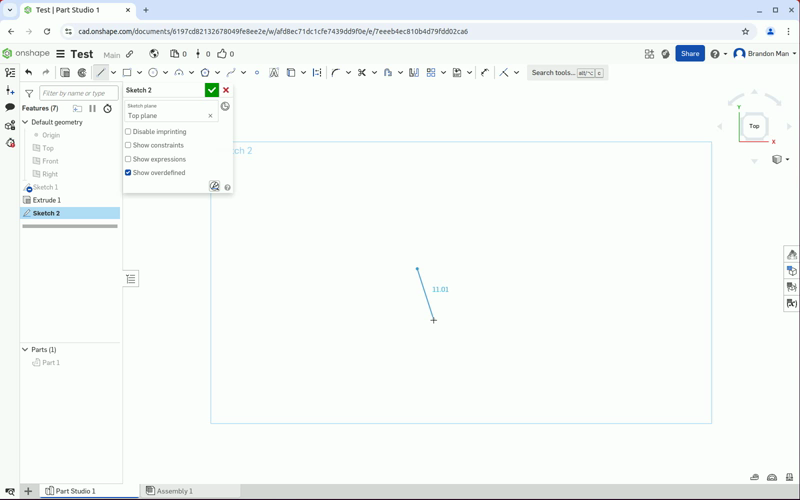
click(433, 319)
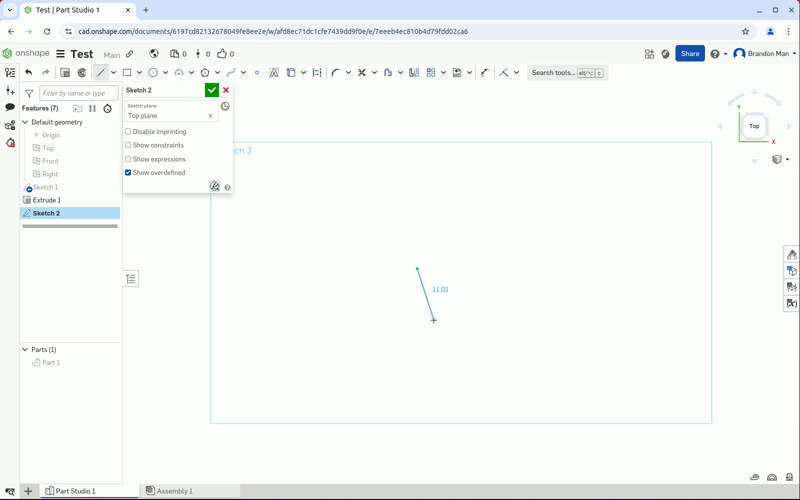
key_up(shift)
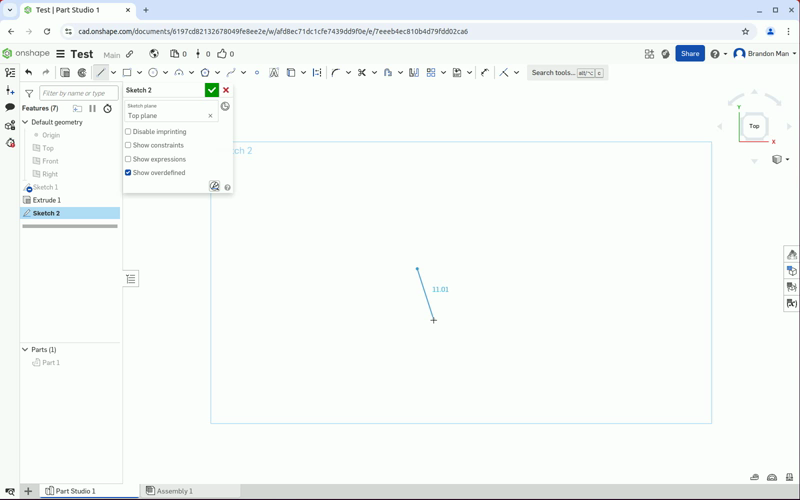
key_down(shift)
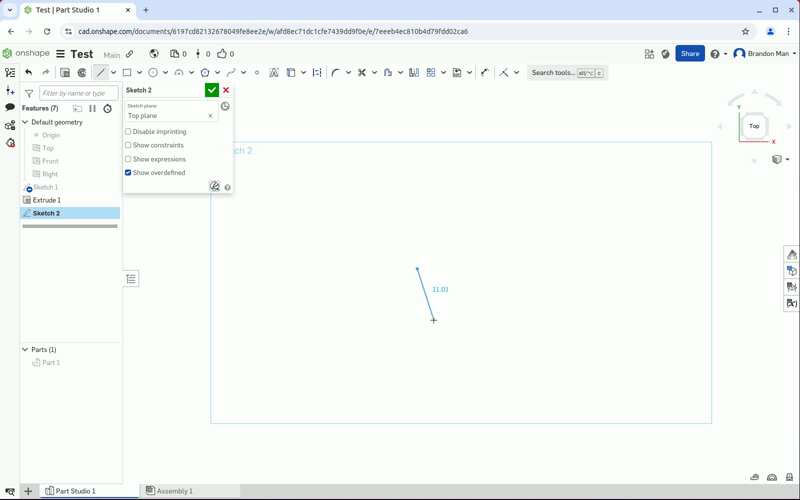
mouse_move(463, 319)
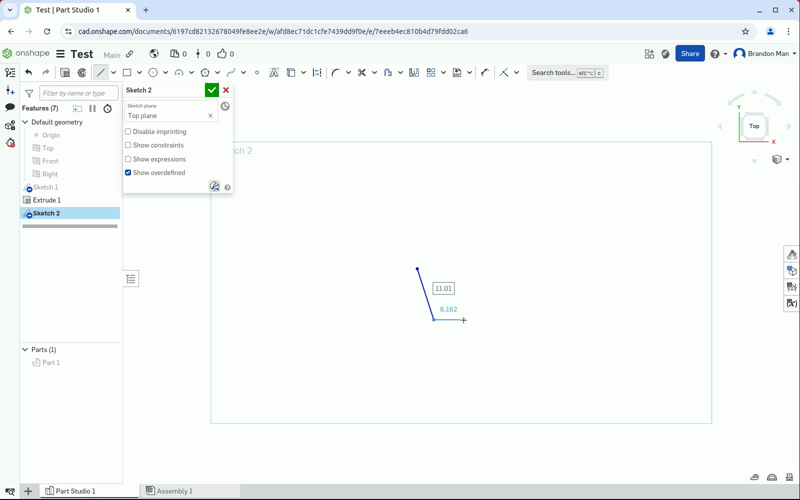
mouse_move(486, 319)
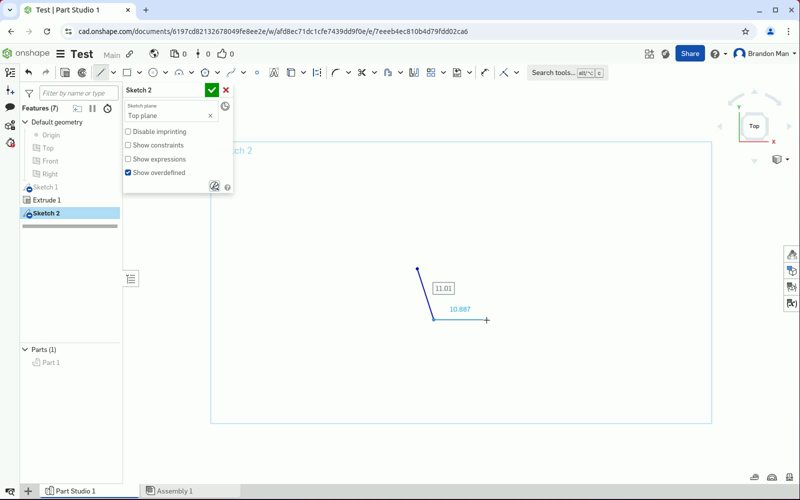
click(486, 319)
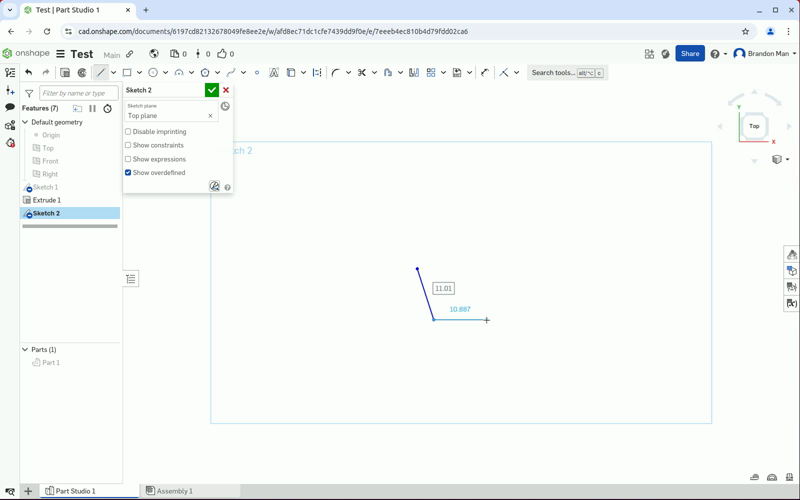
key_up(shift)
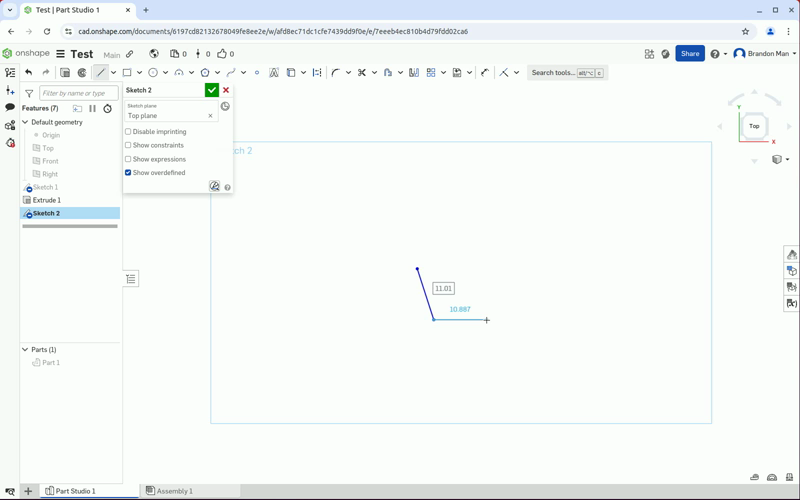
key_down(shift)
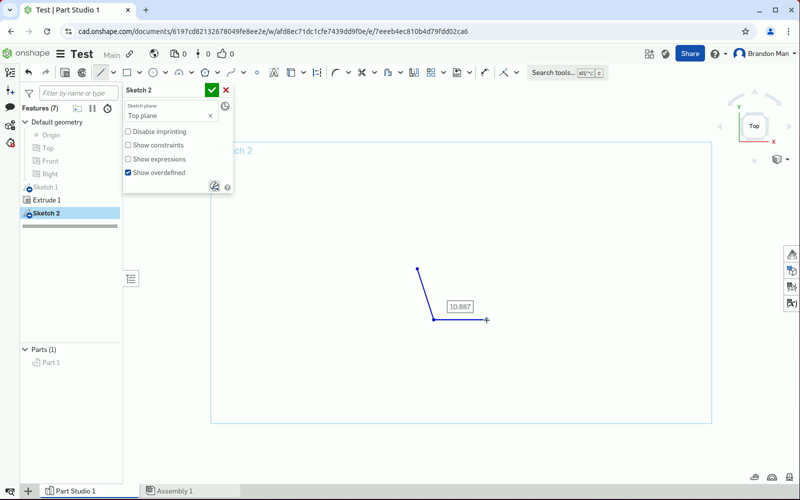
mouse_move(516, 319)
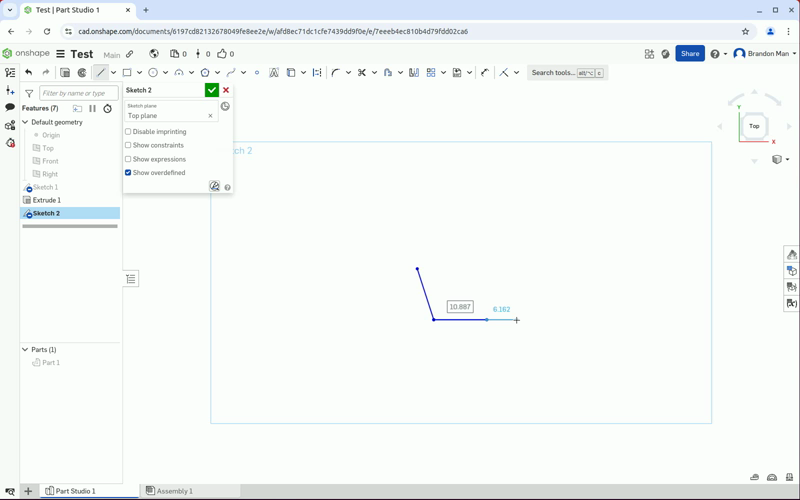
mouse_move(503, 268)
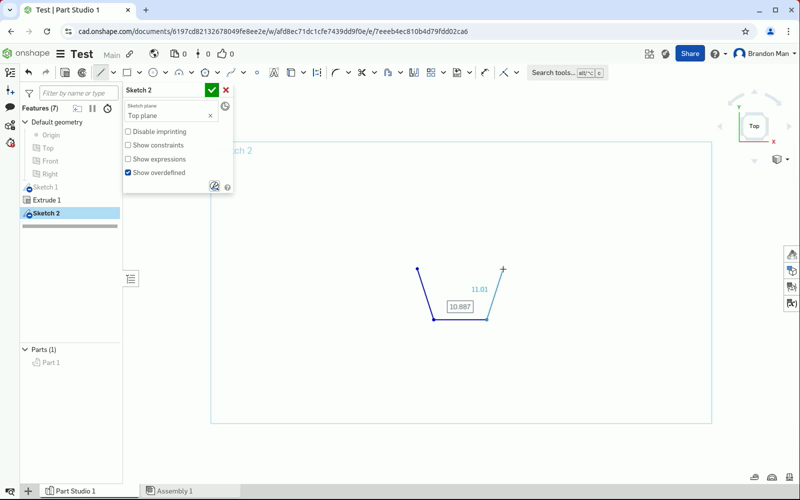
click(503, 268)
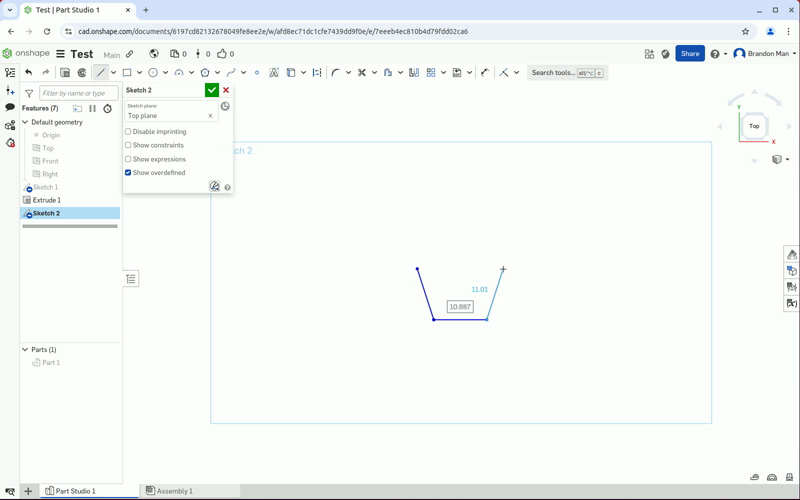
key_up(shift)
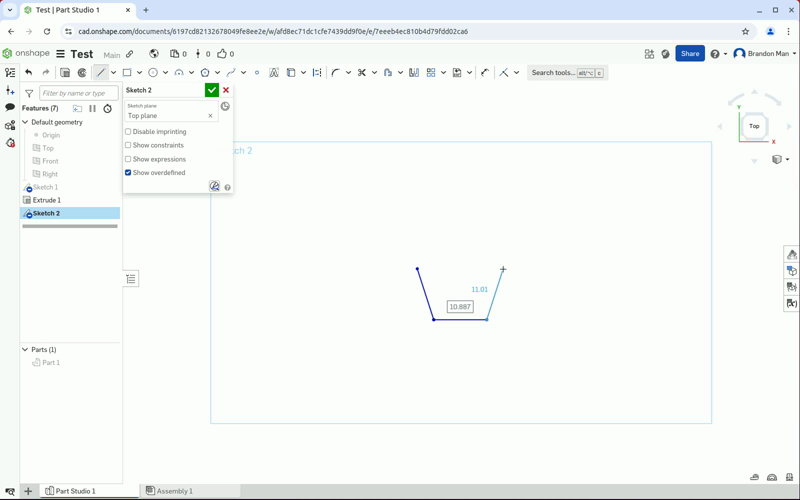
key_down(shift)
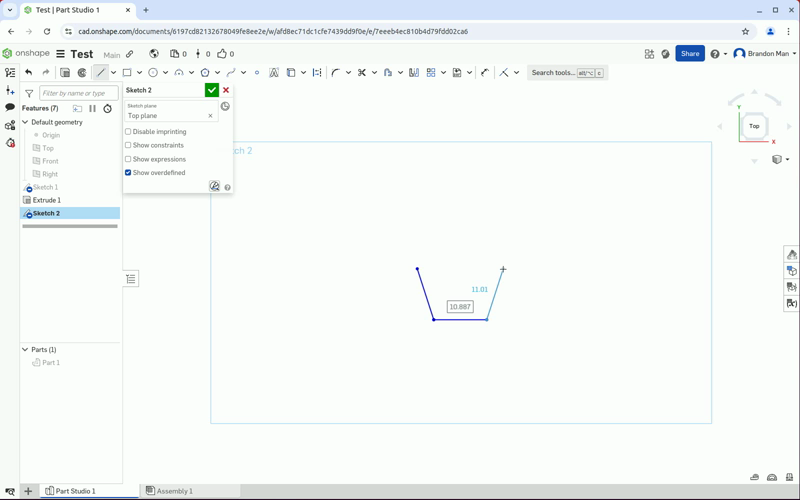
mouse_move(533, 268)
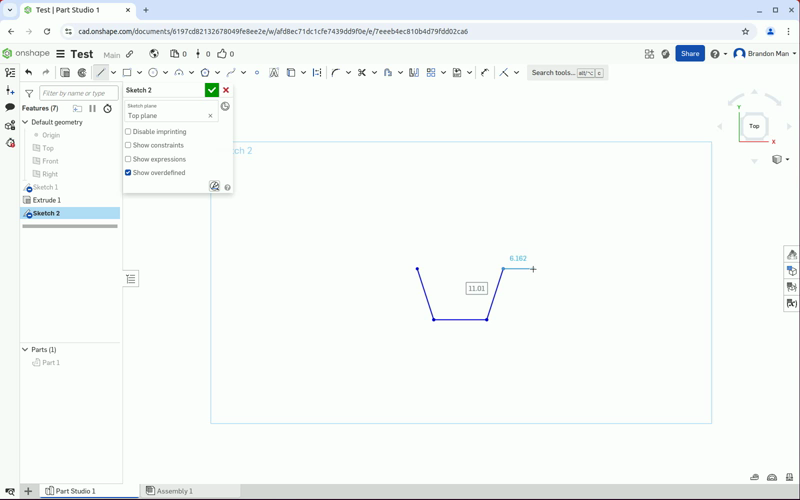
mouse_move(460, 237)
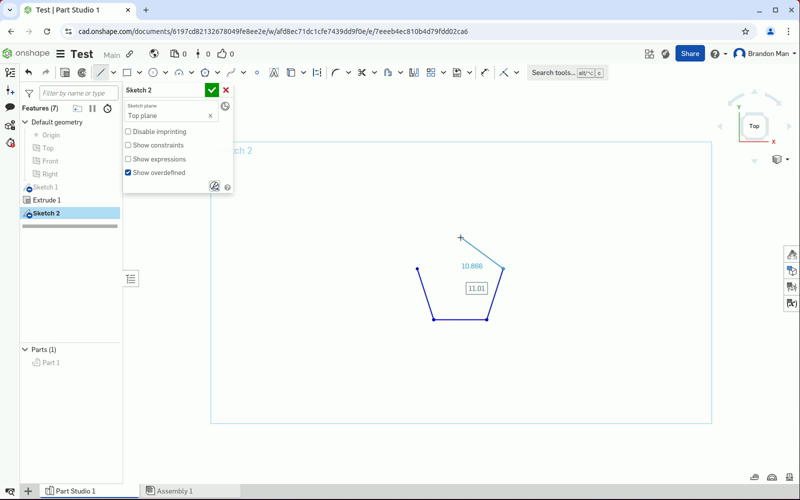
click(460, 237)
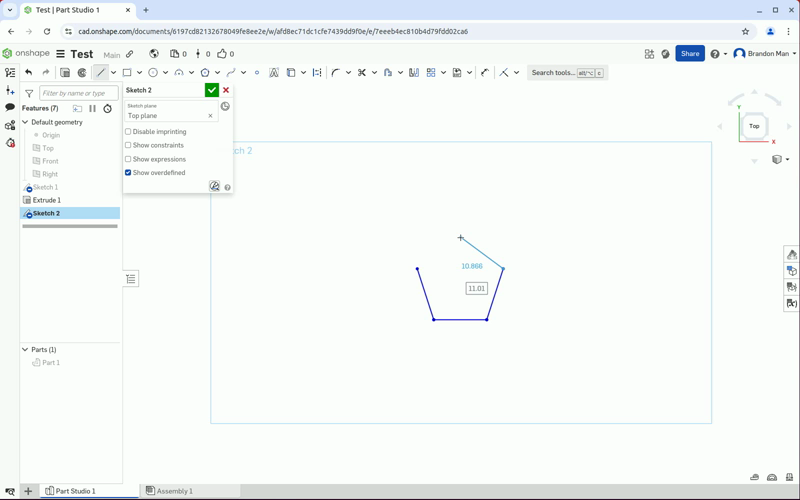
key_up(shift)
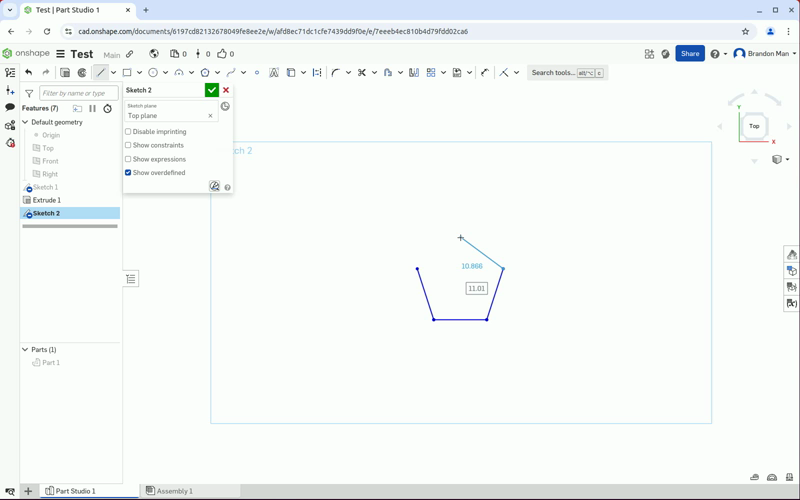
mouse_move(490, 237)
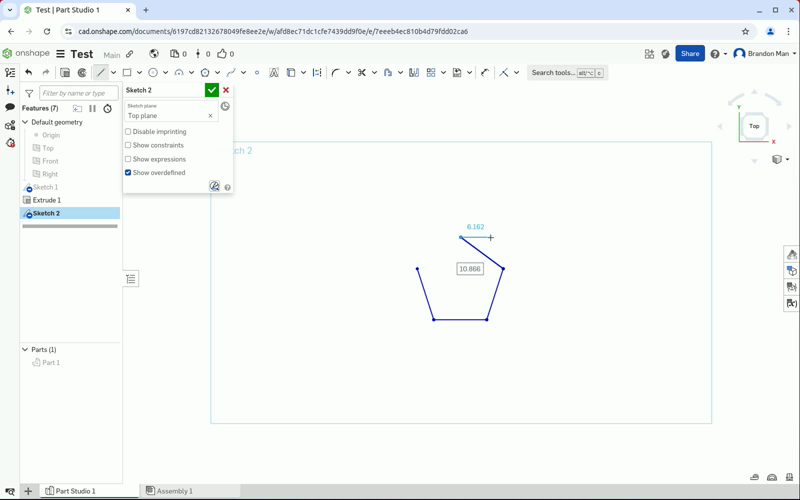
key_down(shift)
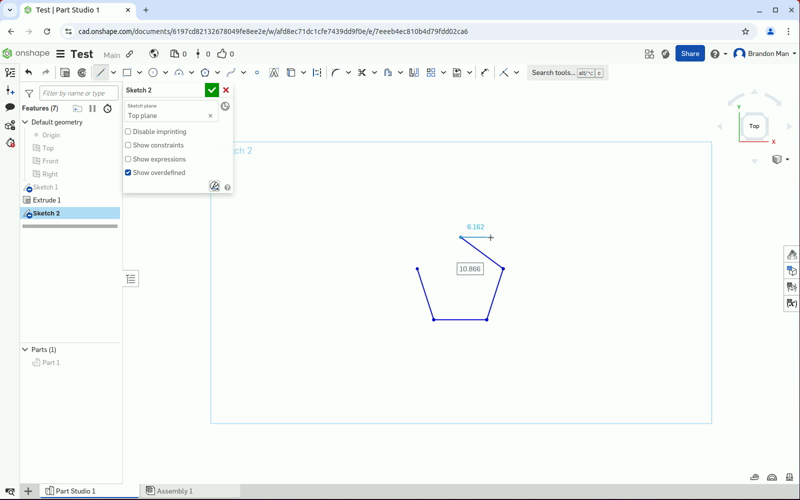
mouse_move(417, 268)
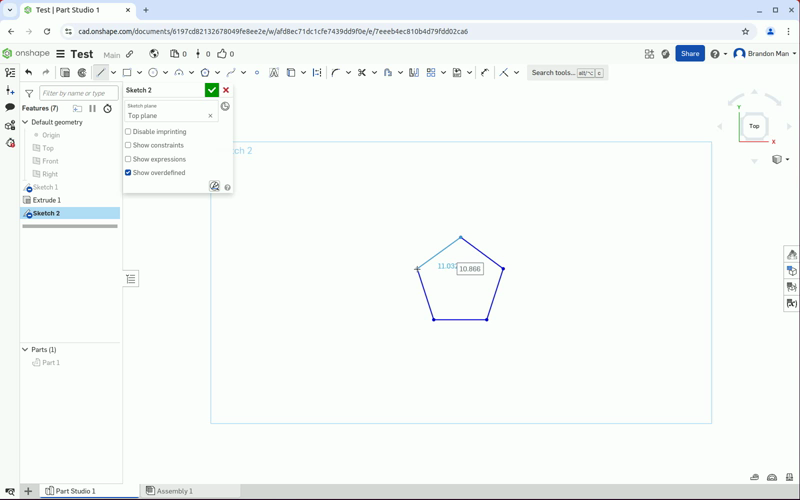
key_up(shift)
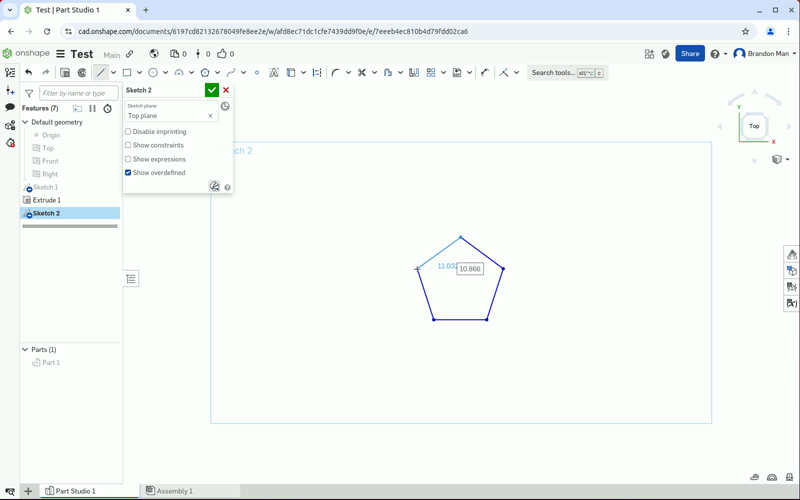
click(417, 268)
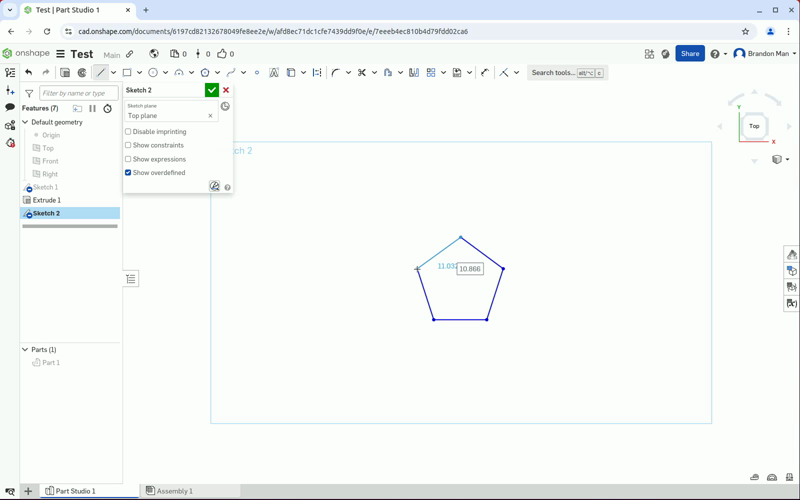
key(esc)
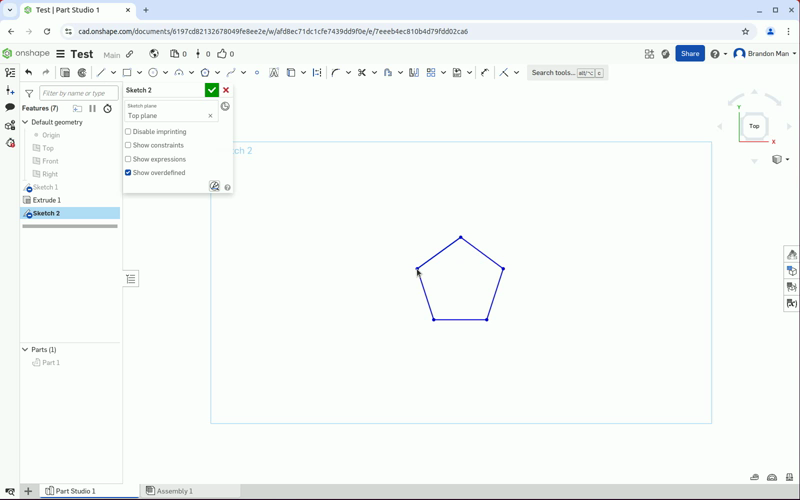
mouse_move(465, 309)
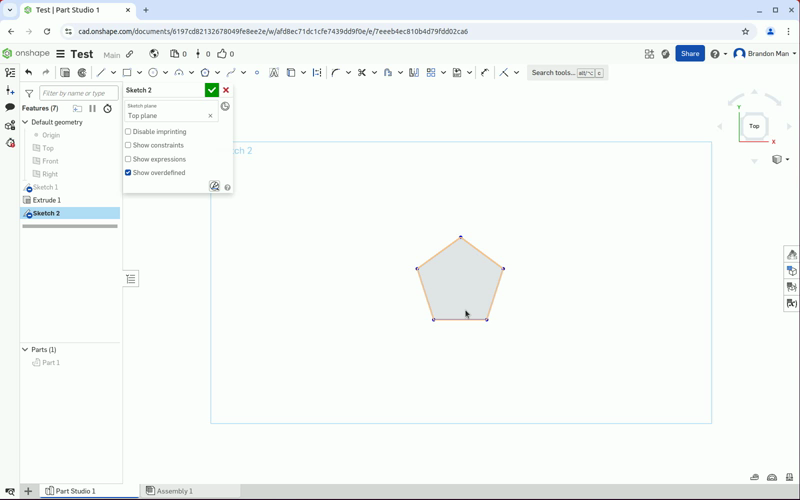
click(465, 309)
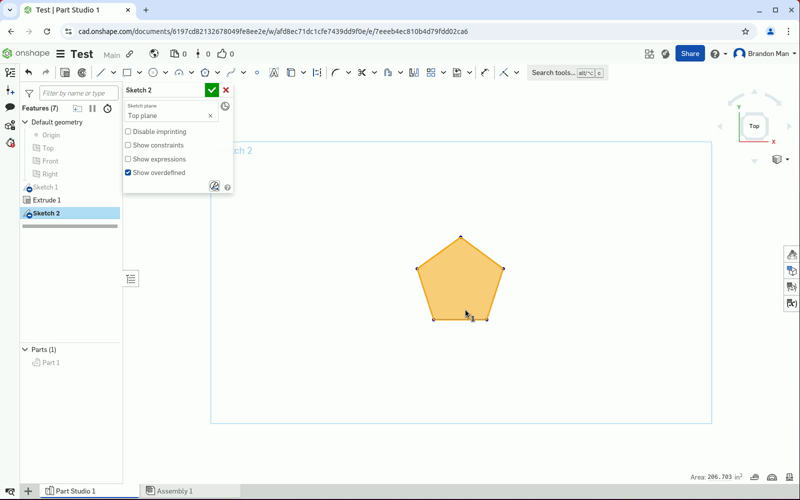
mouse_move(73, 352)
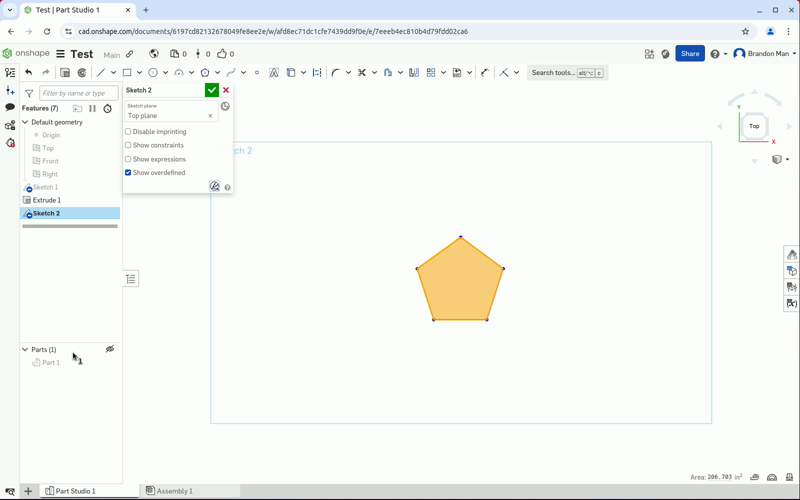
key(shift+y)
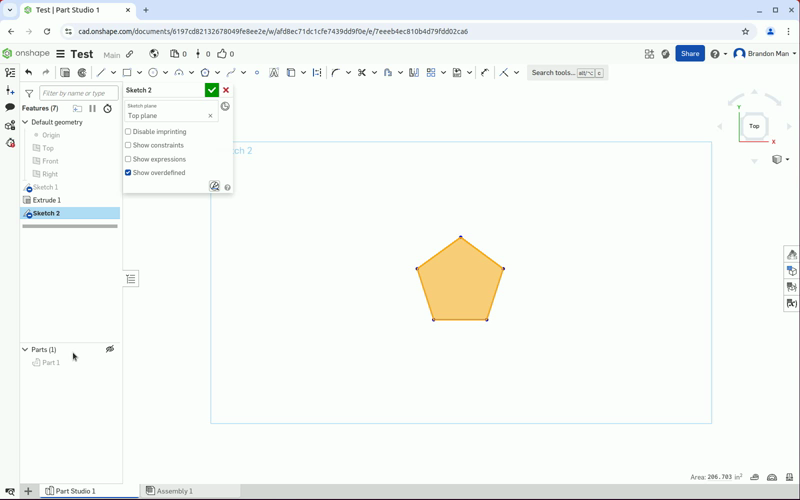
key(shift+e)
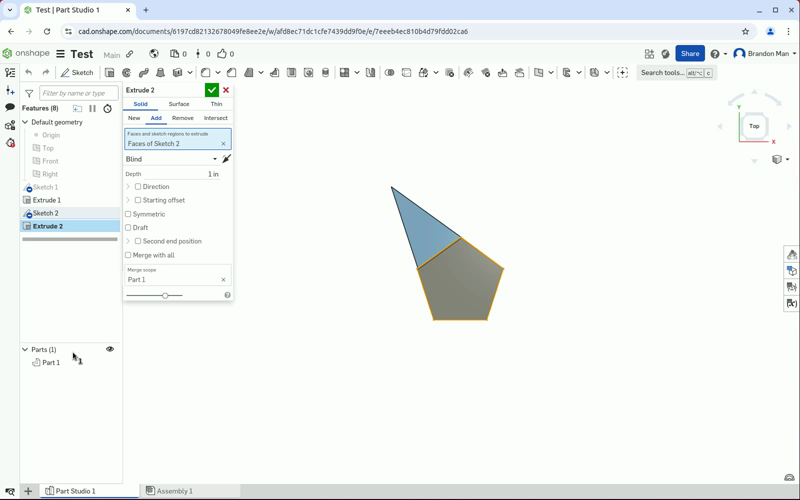
mouse_move(143, 106)
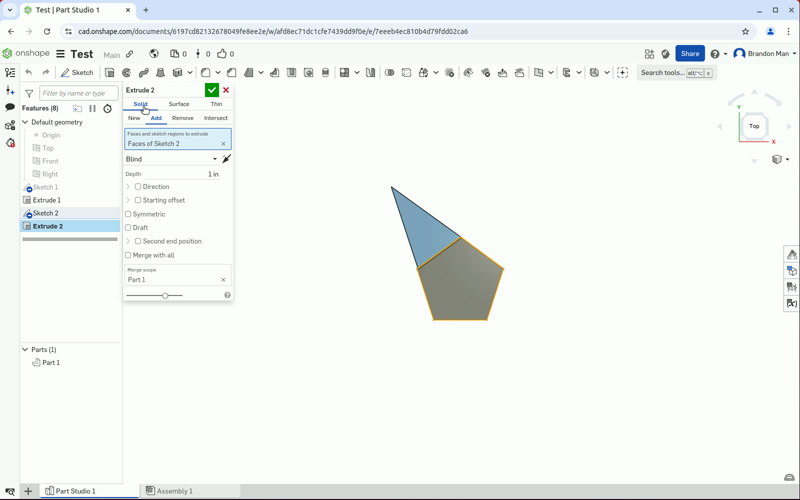
click(143, 106)
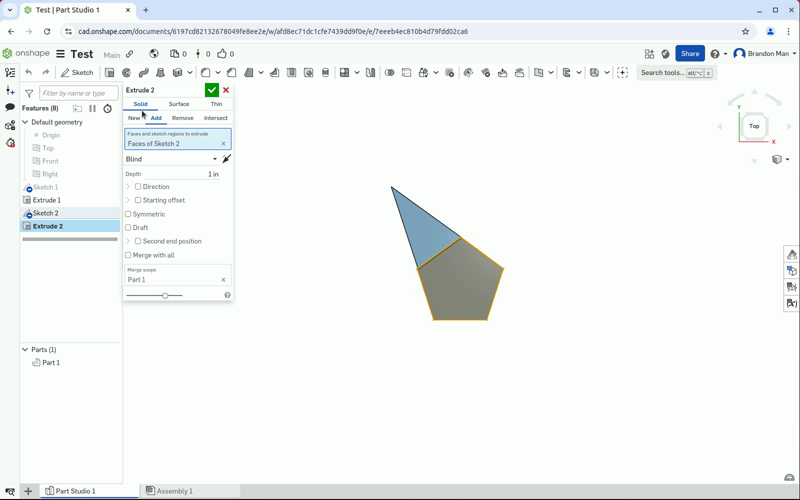
mouse_move(137, 120)
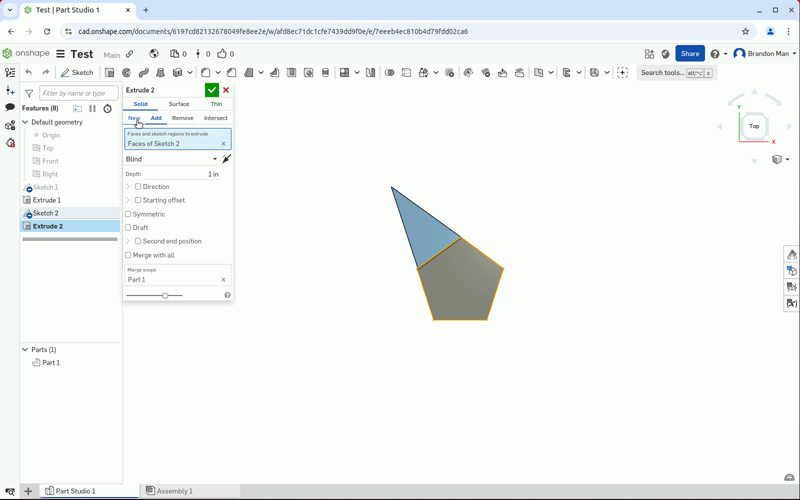
click(137, 120)
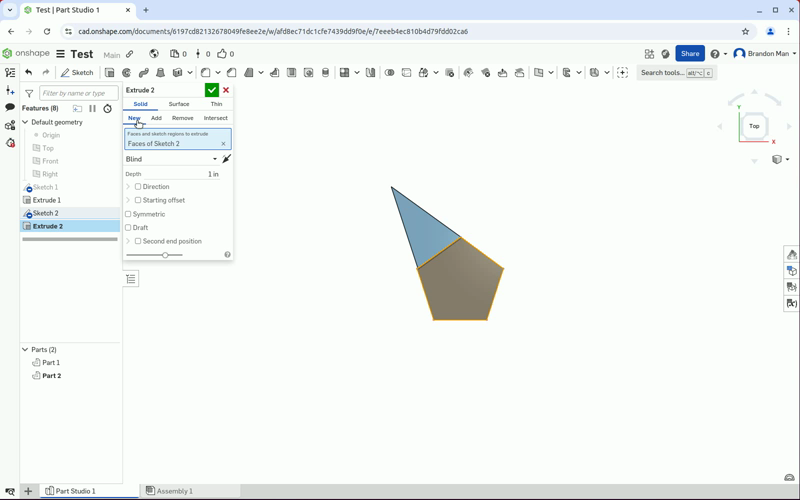
key(tab, 4)
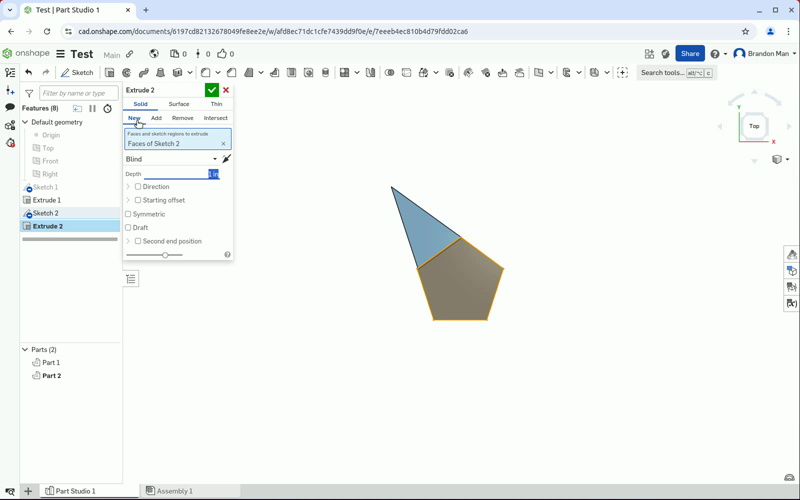
text(9.388)
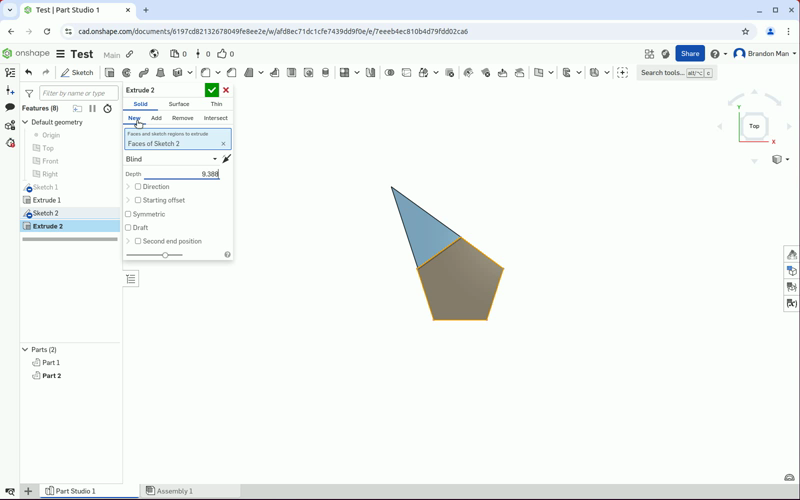
key(enter)
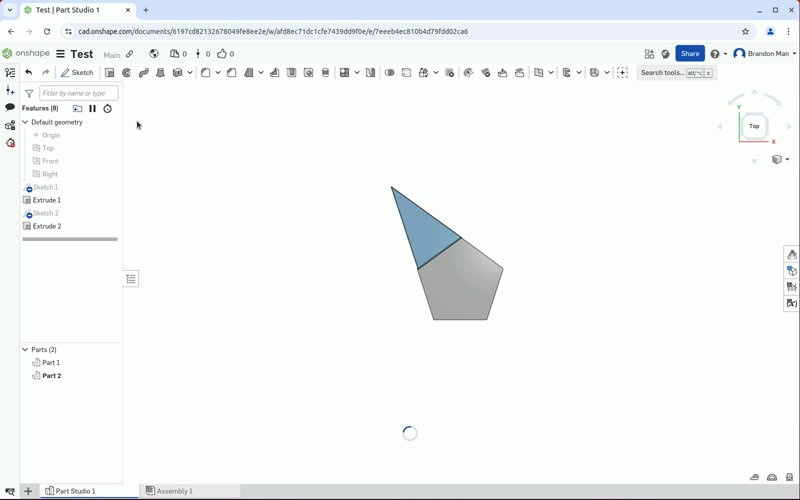
key(shift+h)
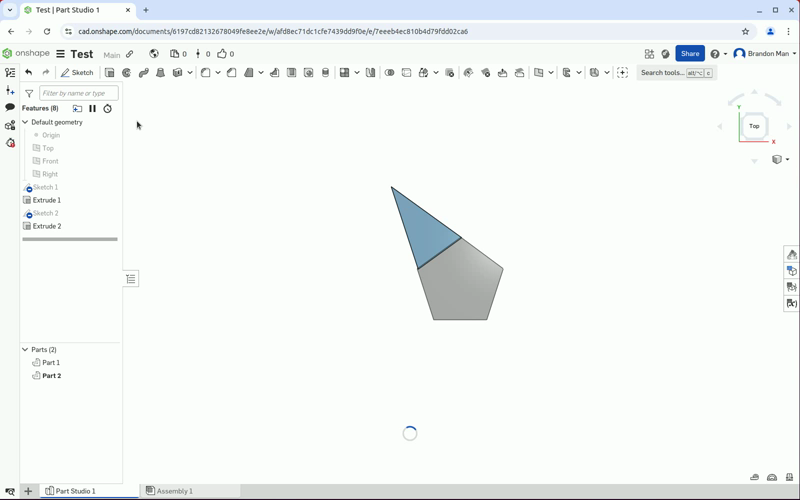
key(shift+h)
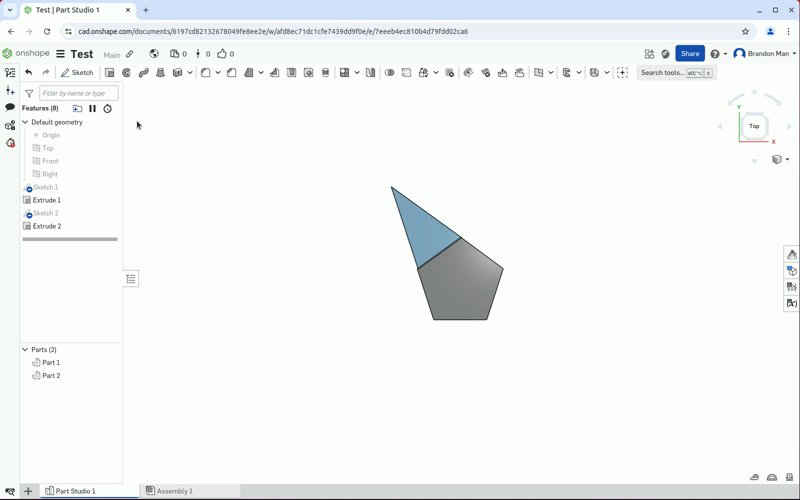
mouse_move(73, 189)
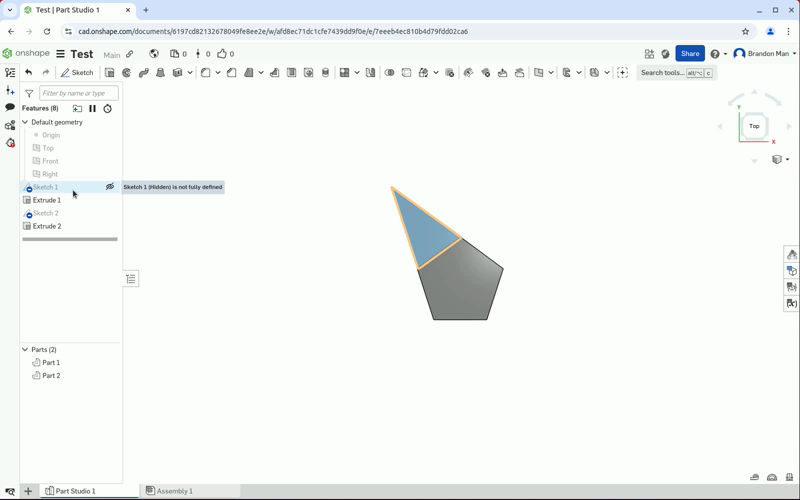
click(73, 189)
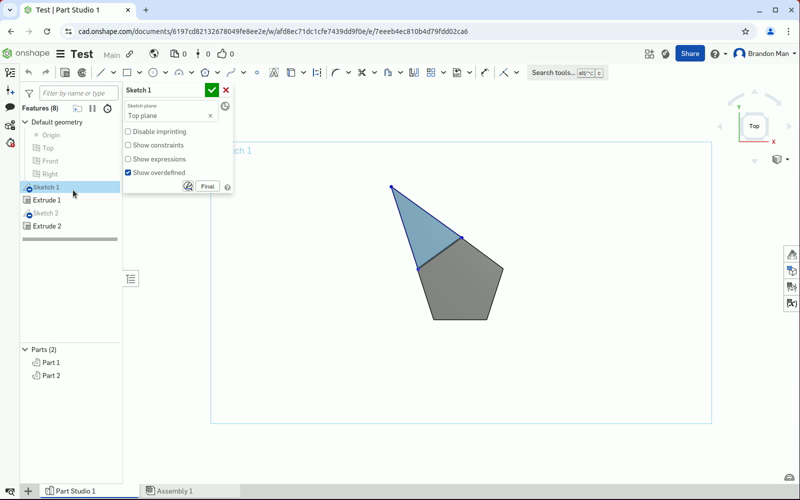
mouse_move(229, 92)
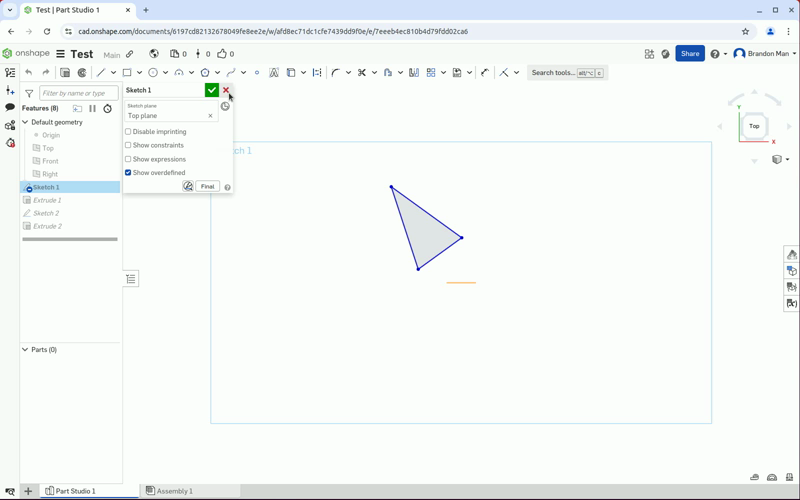
click(229, 92)
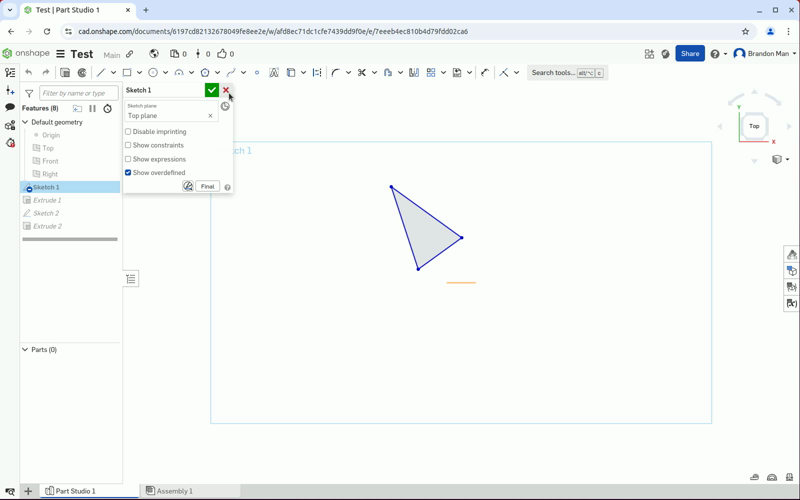
key(shift+s)
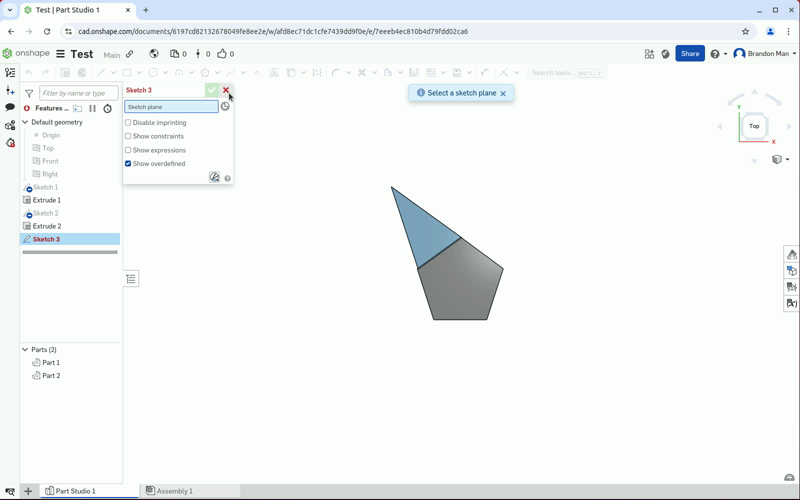
mouse_move(73, 150)
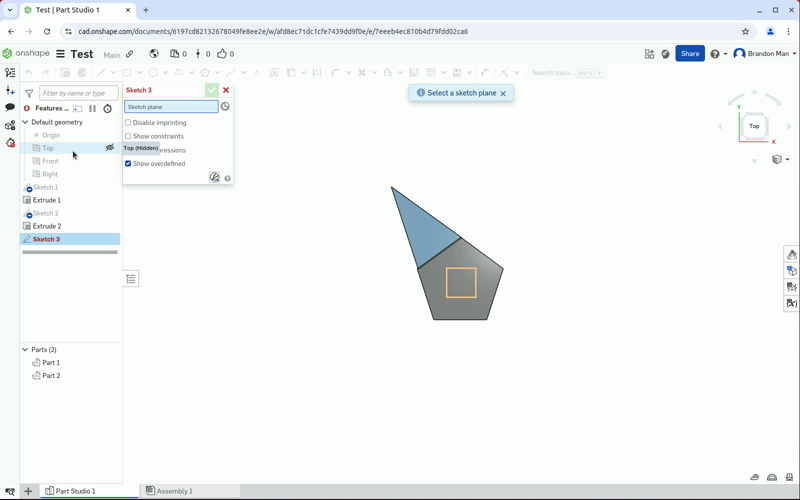
click(73, 150)
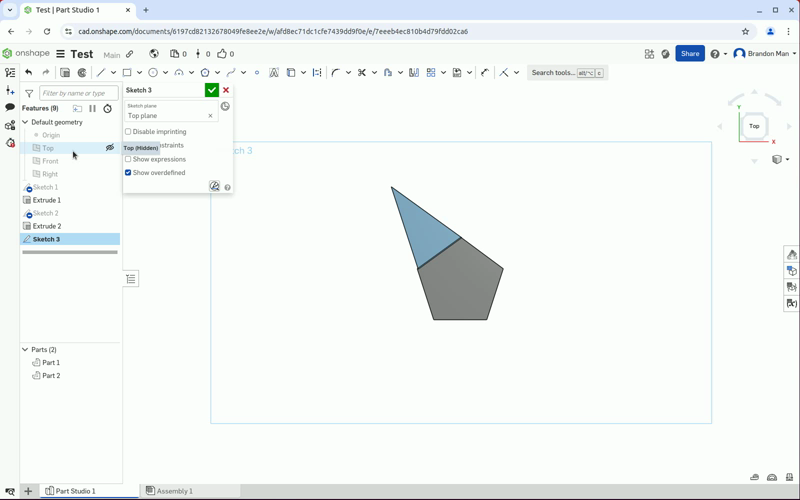
mouse_move(73, 352)
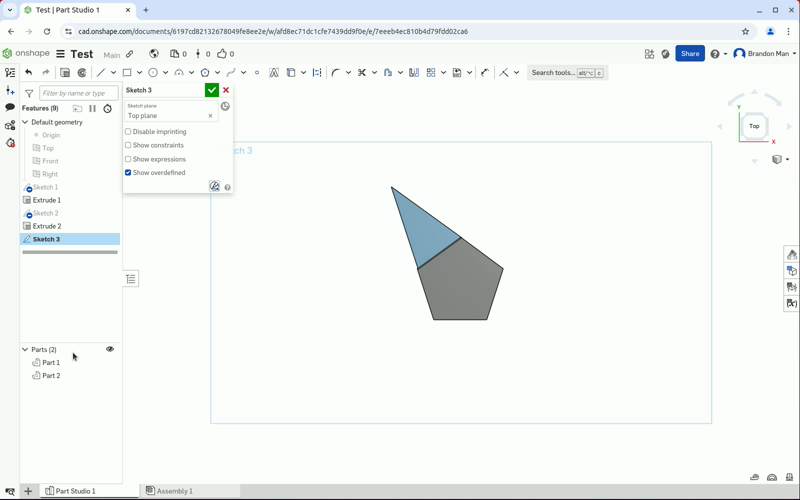
key(y)
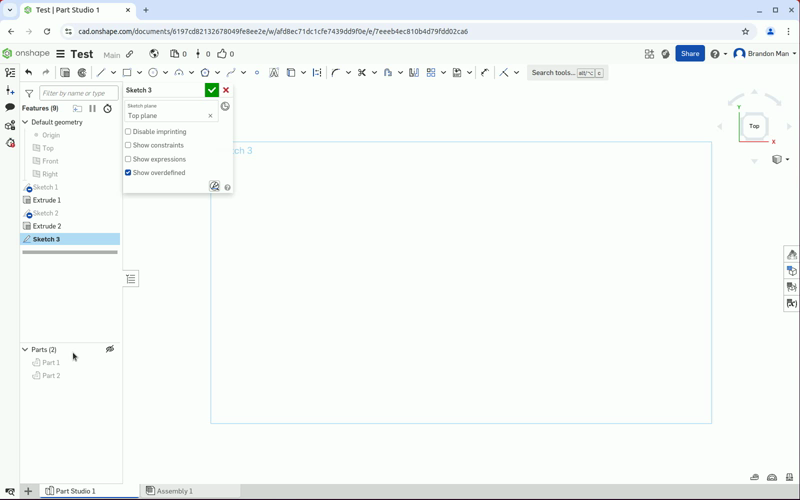
key(l)
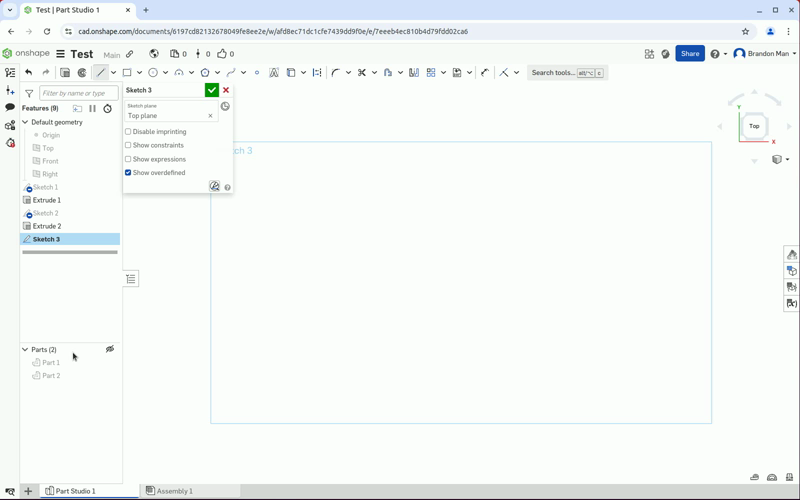
key_down(shift)
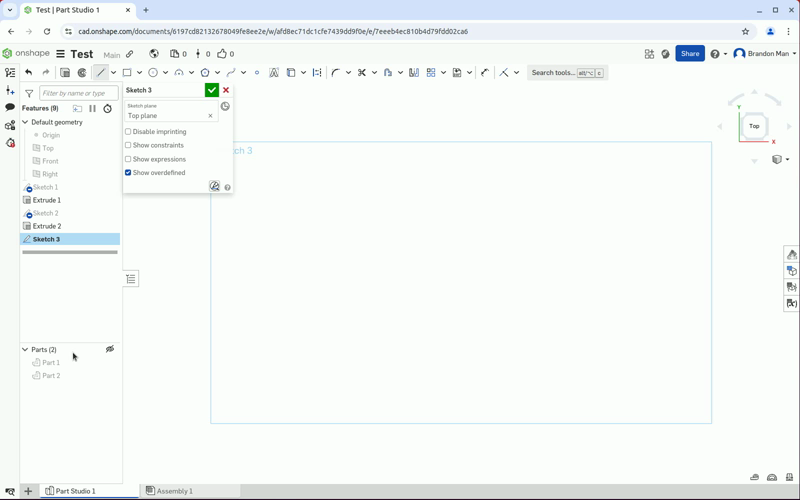
mouse_move(487, 319)
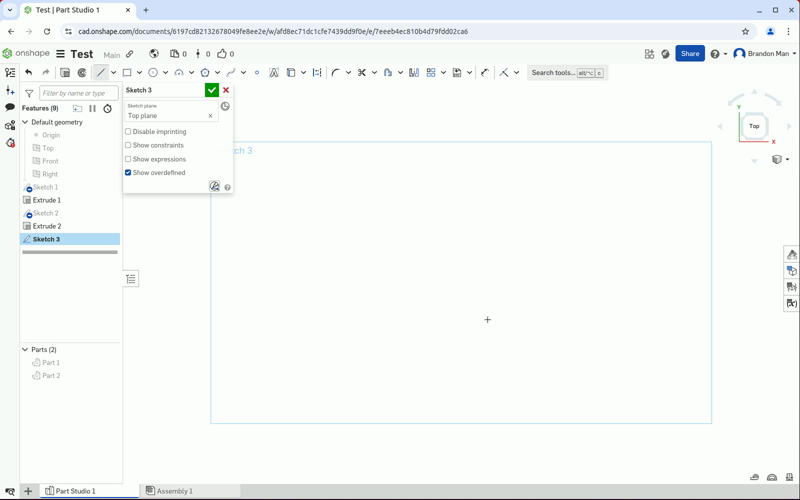
click(487, 319)
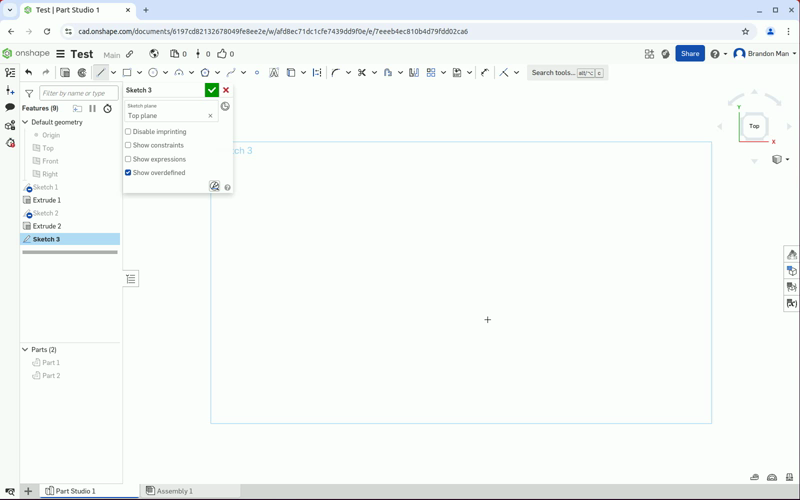
key_up(shift)
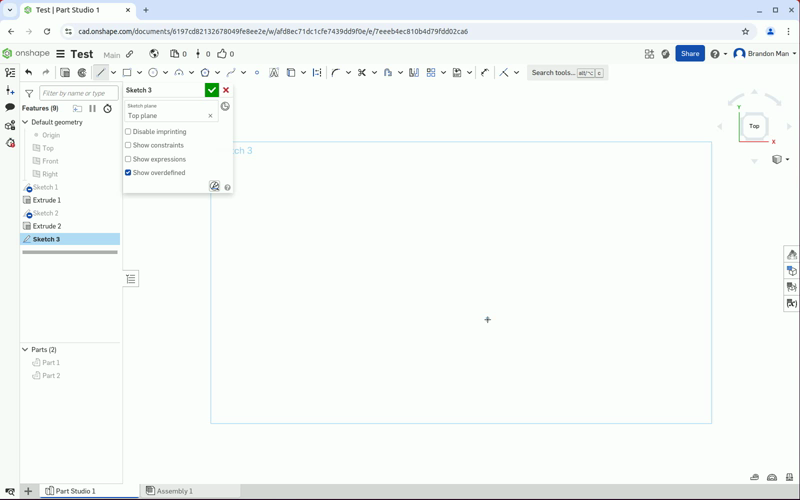
key_down(shift)
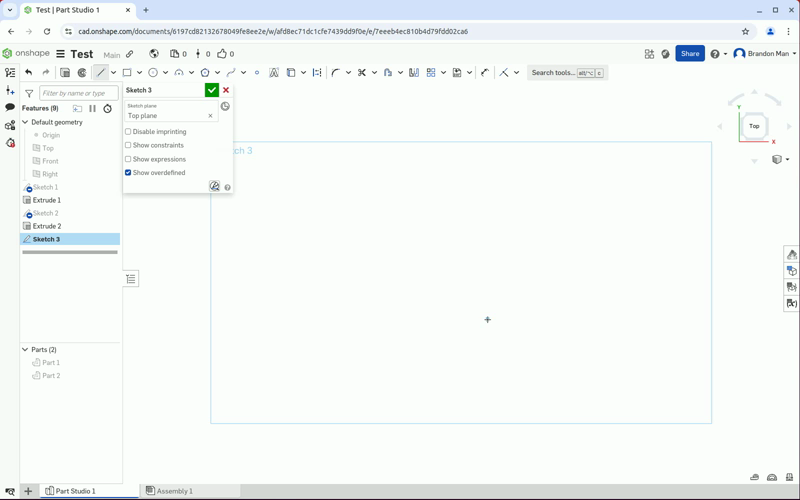
mouse_move(573, 319)
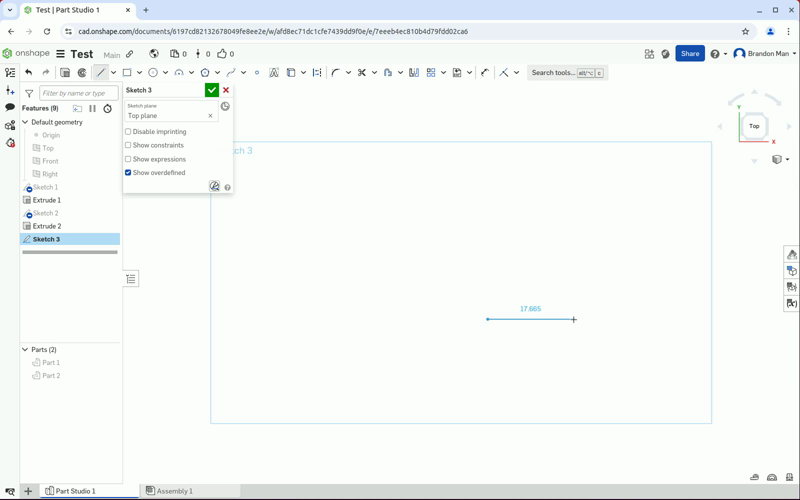
click(573, 319)
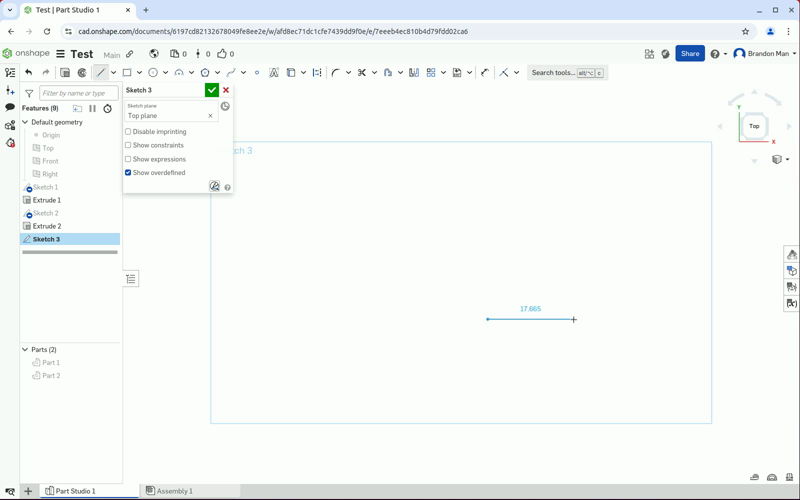
key_up(shift)
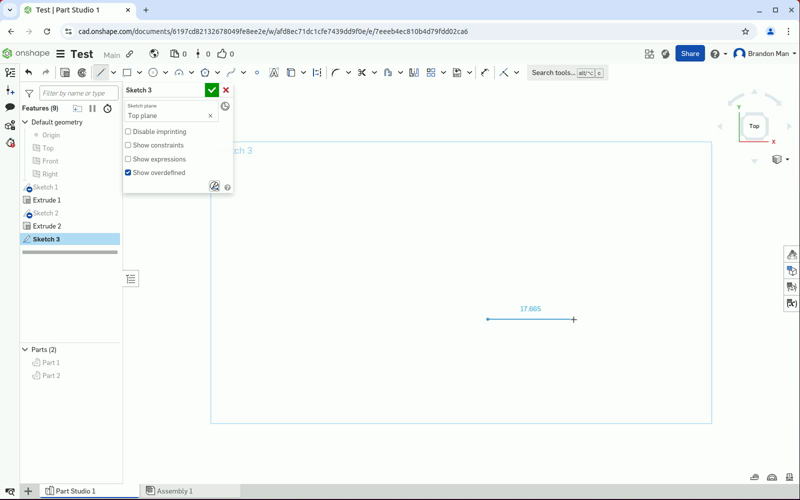
key_down(shift)
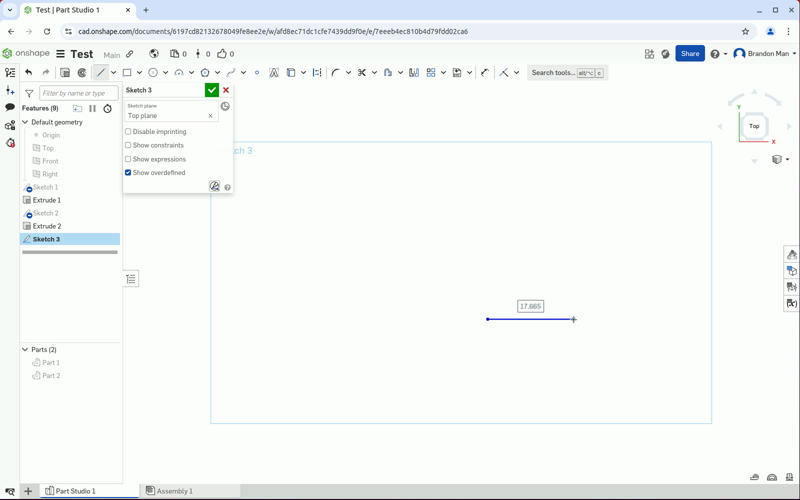
mouse_move(504, 268)
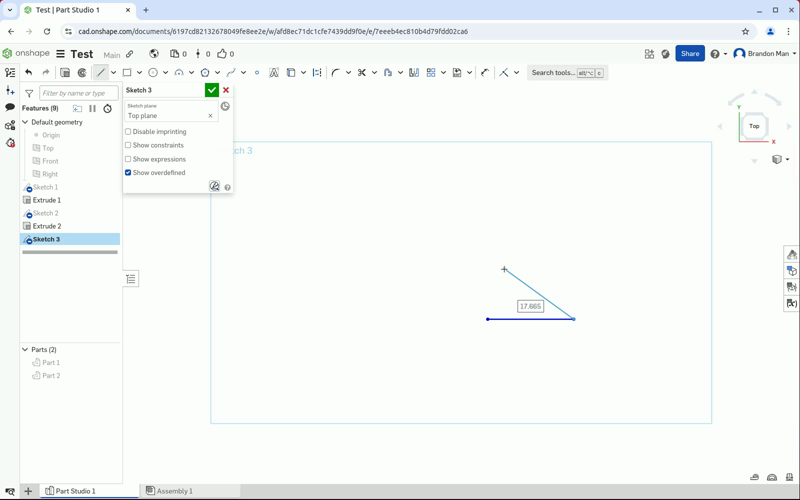
click(504, 268)
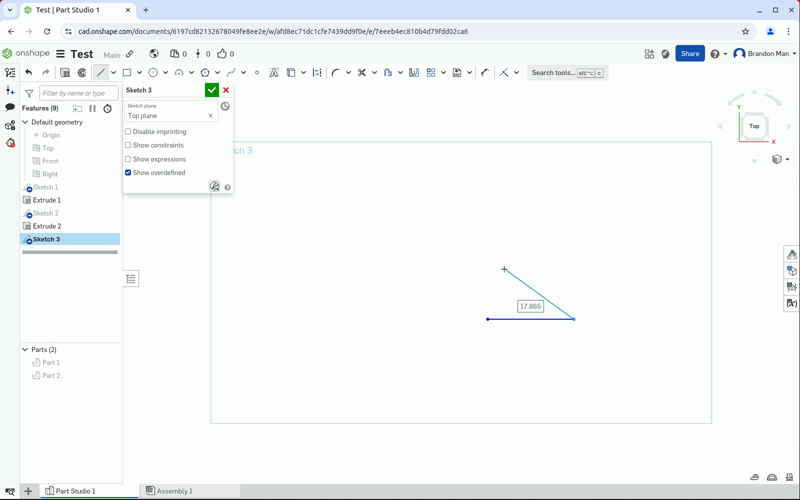
key_up(shift)
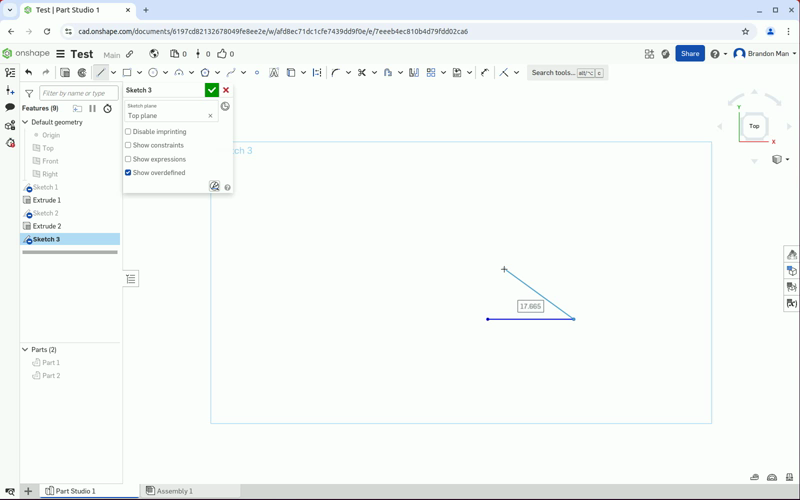
mouse_move(534, 268)
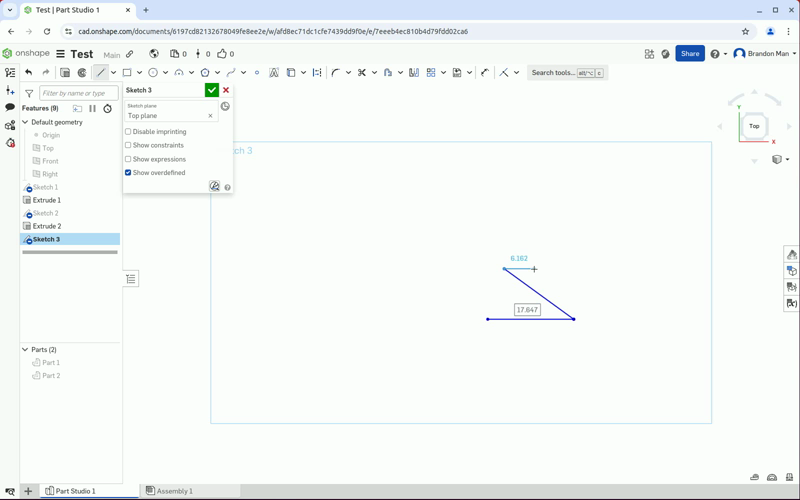
key_down(shift)
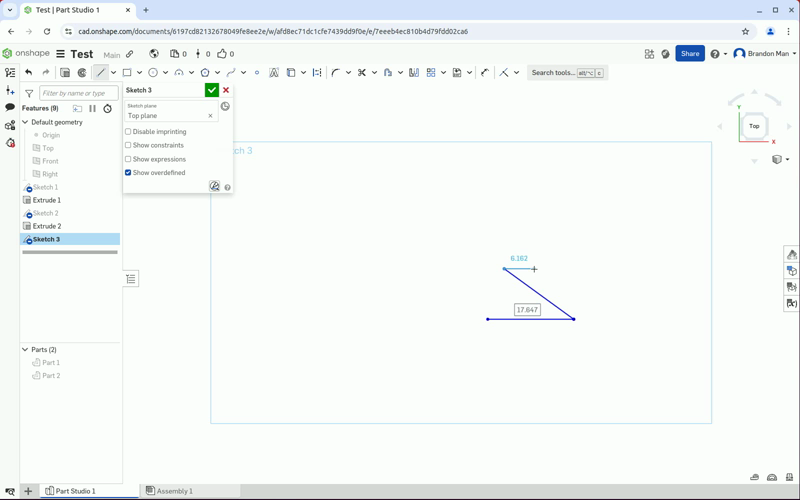
mouse_move(487, 319)
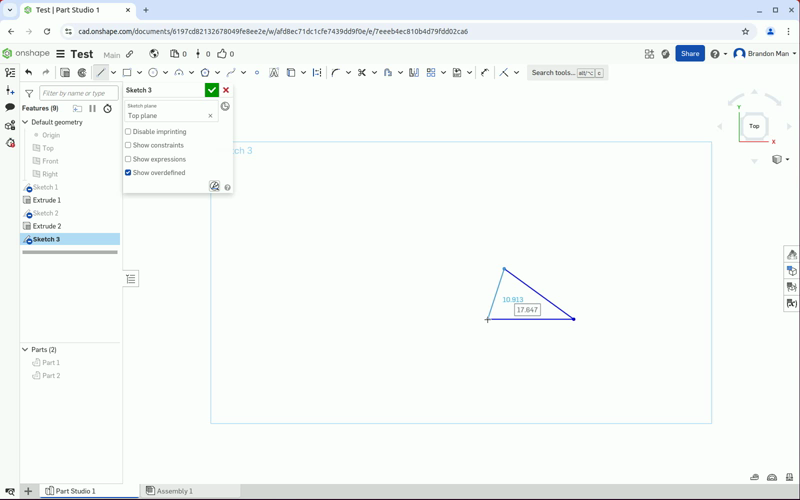
key_up(shift)
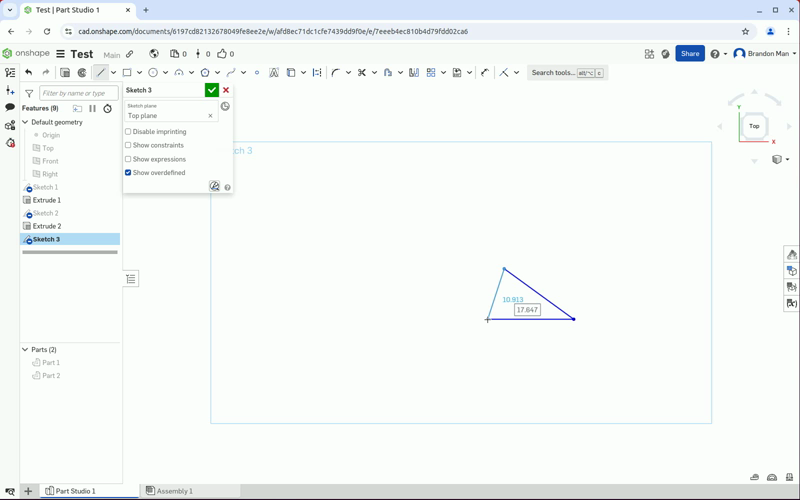
click(487, 319)
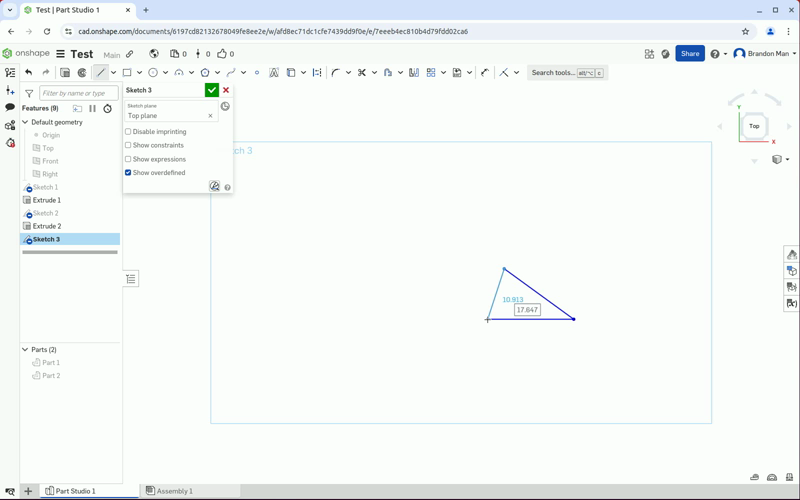
key(esc)
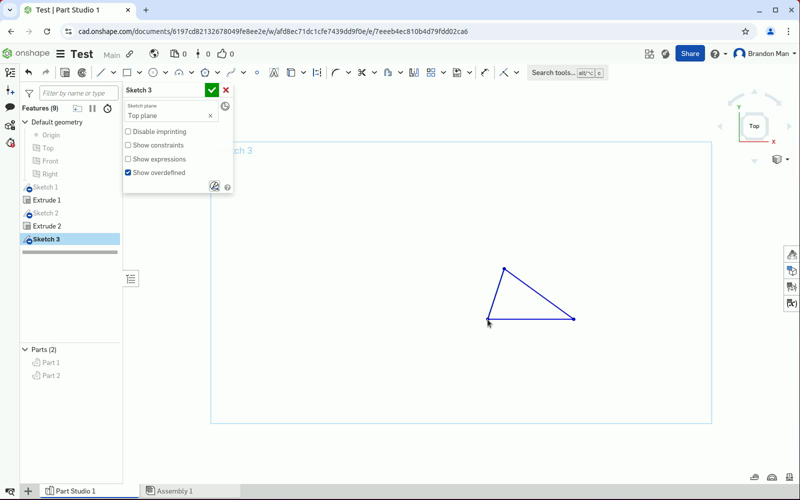
mouse_move(543, 307)
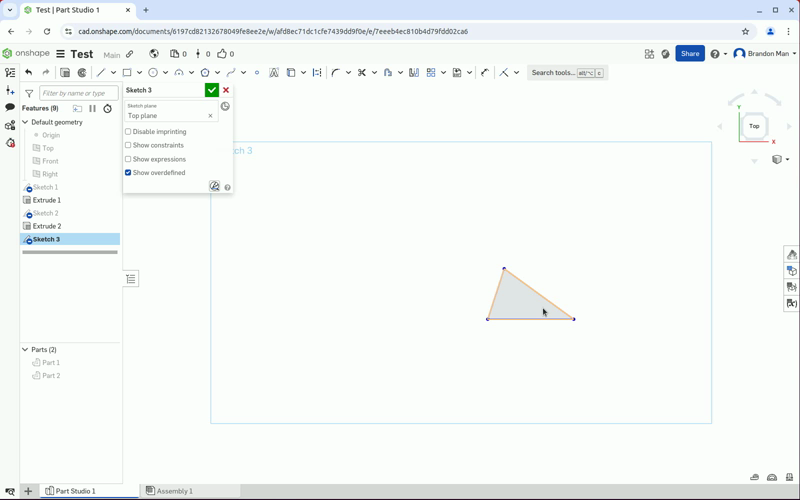
click(543, 307)
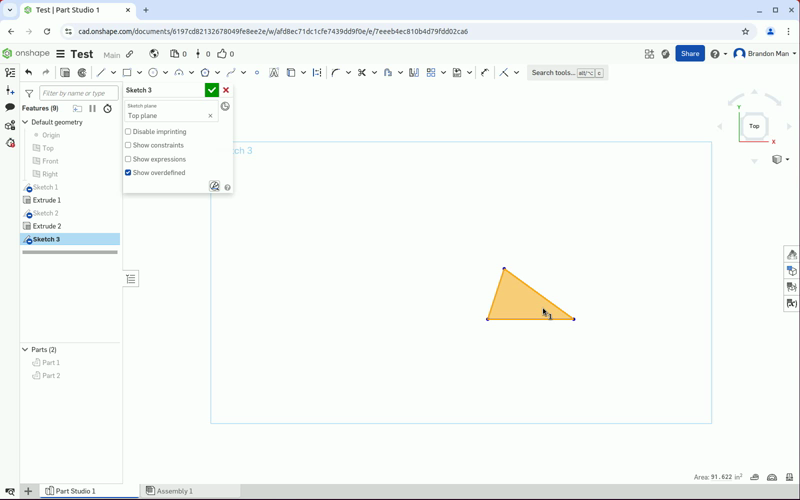
mouse_move(73, 352)
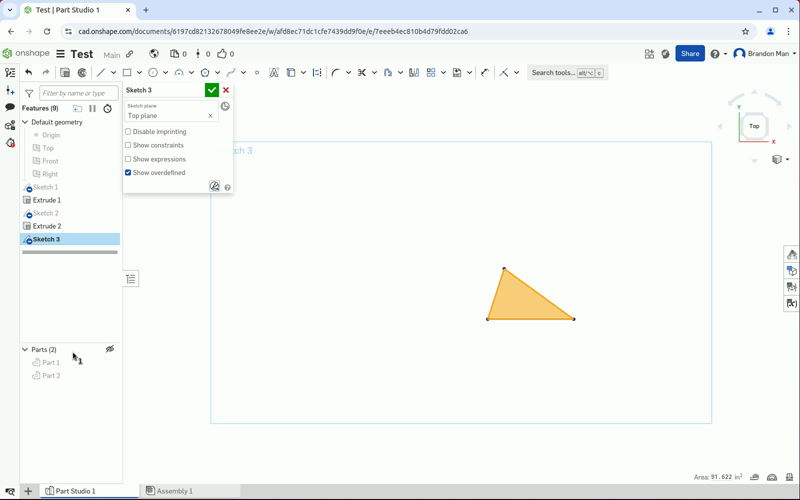
key(shift+y)
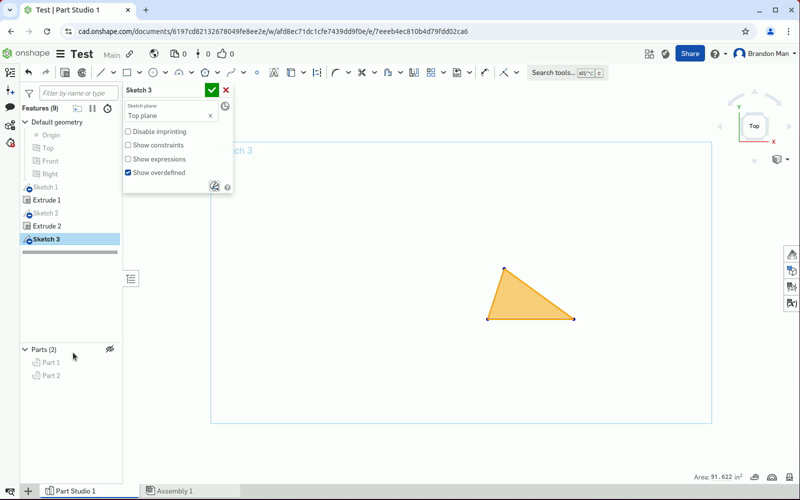
key(shift+e)
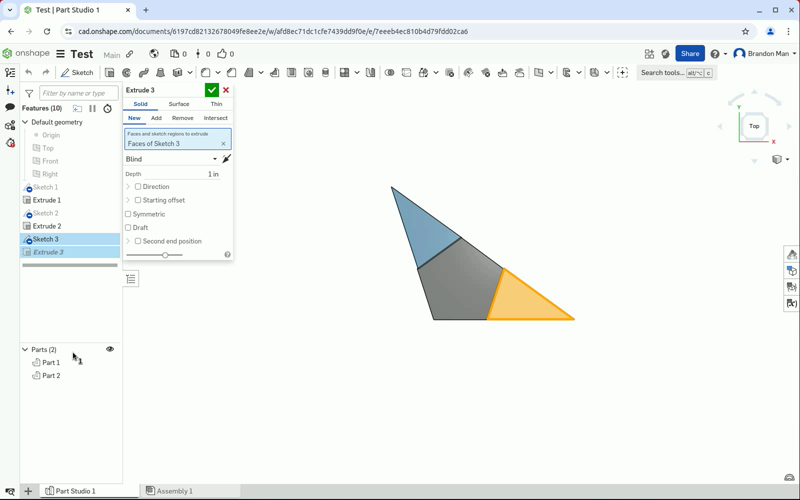
mouse_move(143, 106)
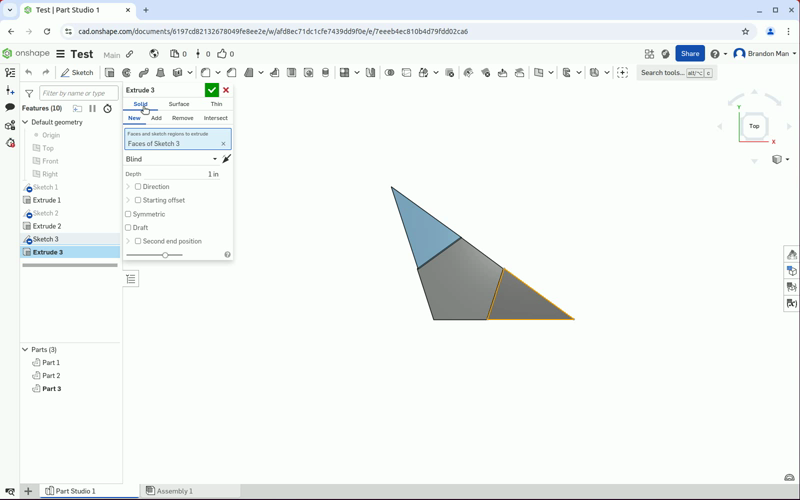
click(143, 106)
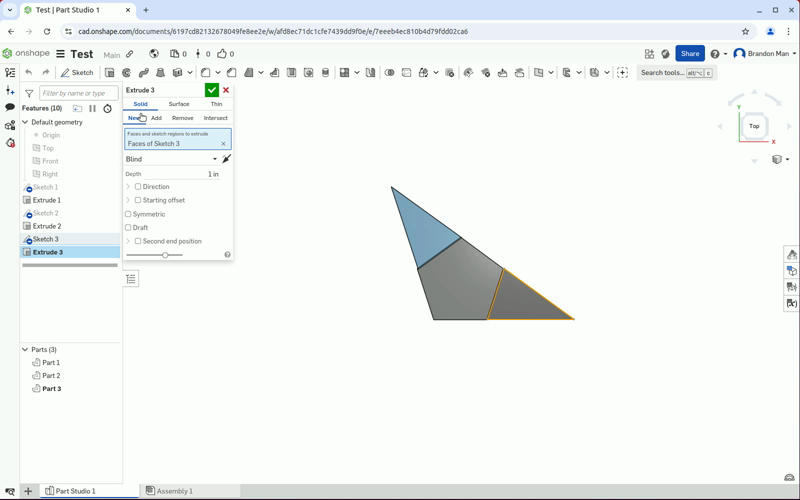
mouse_move(137, 120)
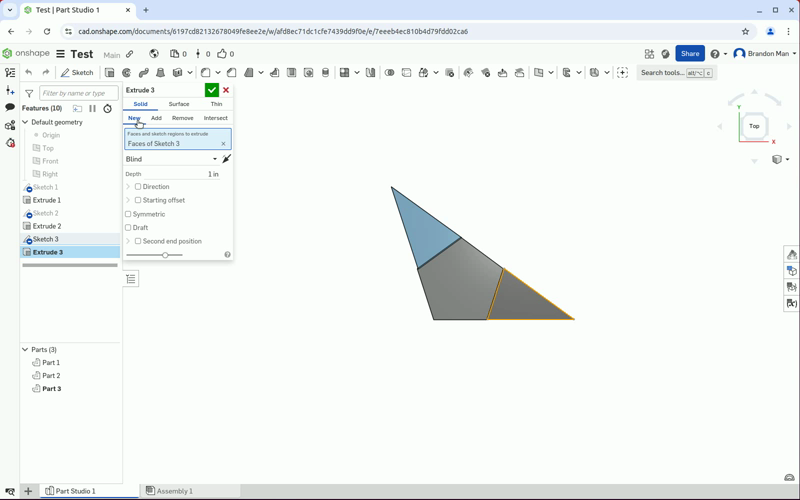
click(137, 120)
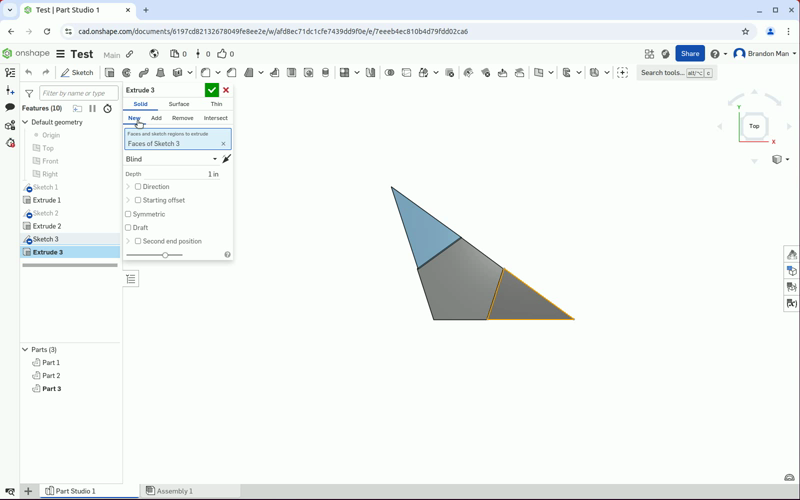
key(tab, 4)
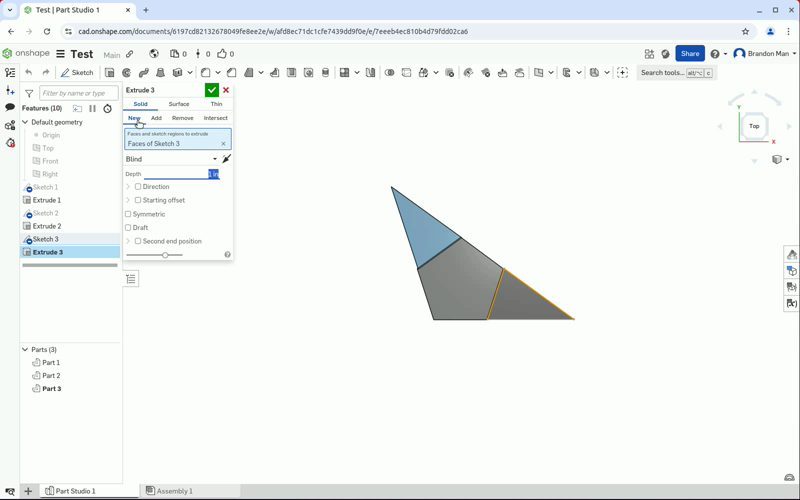
text(9.388)
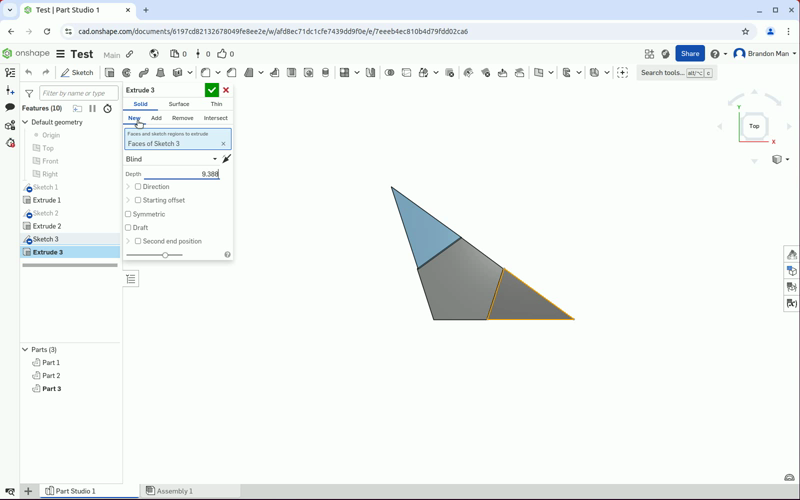
key(enter)
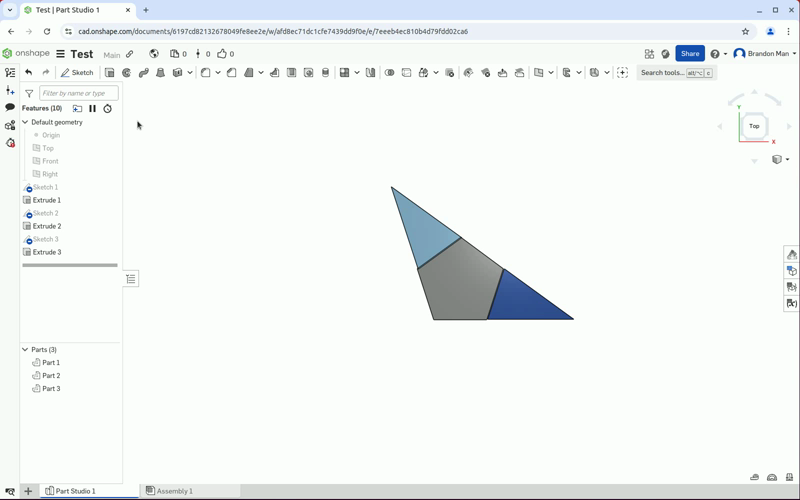
key(shift+h)
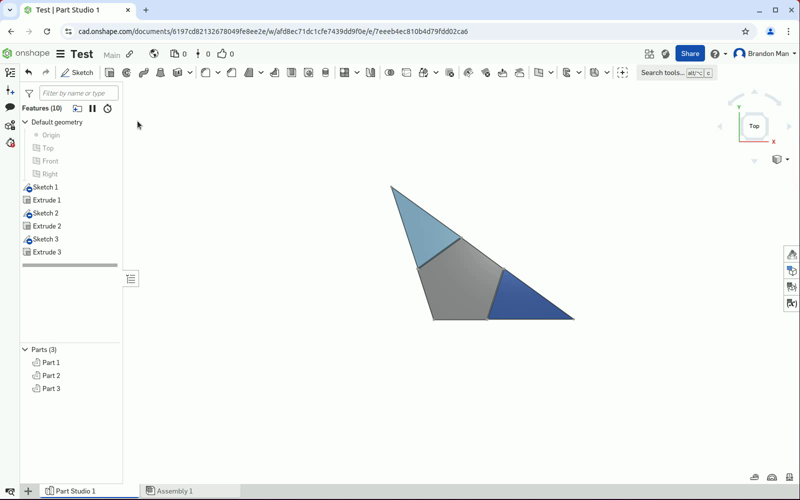
key(shift+h)
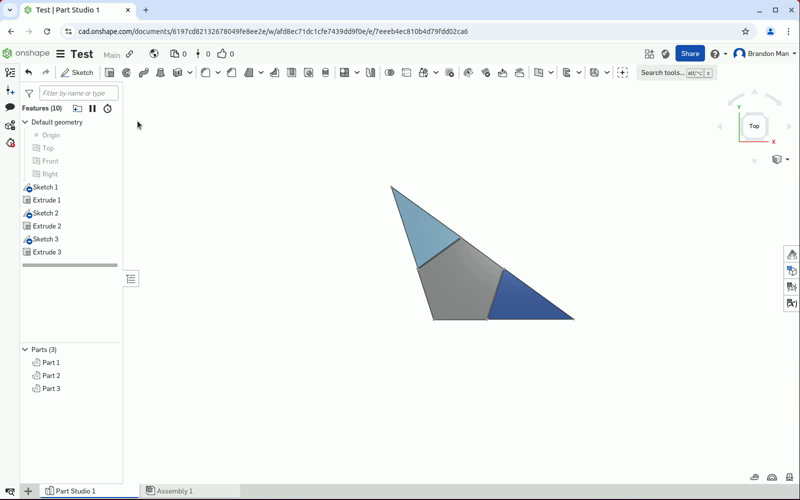
key(shift+7)
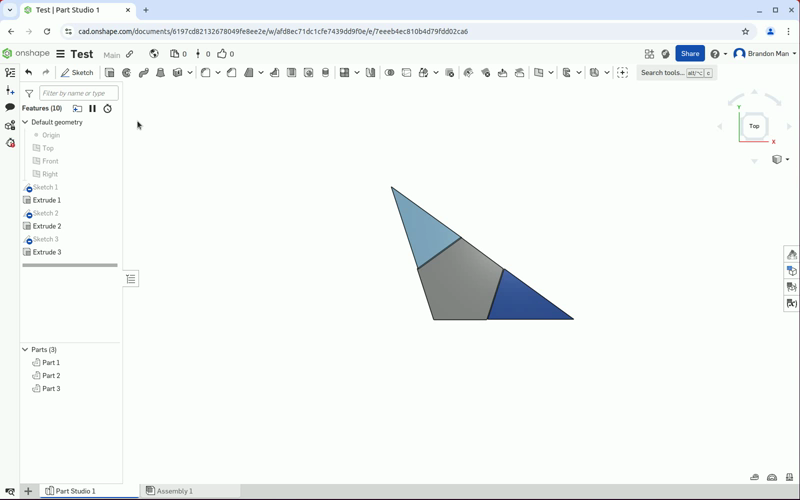
key(up, 3)
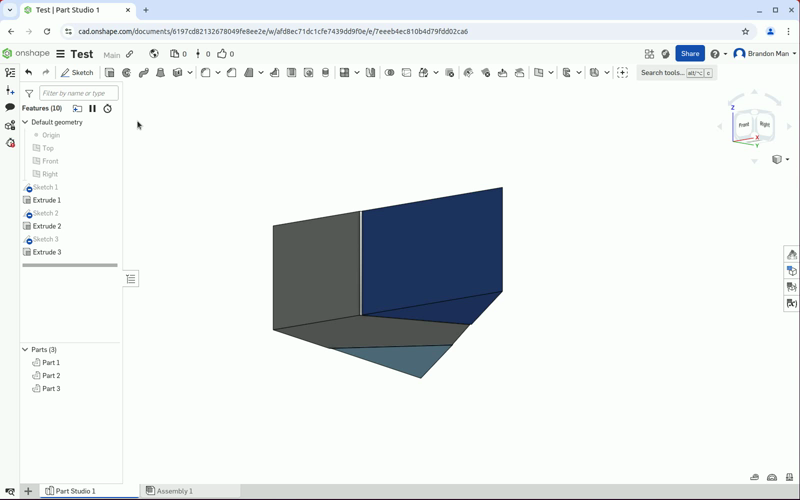
key(left, 3)
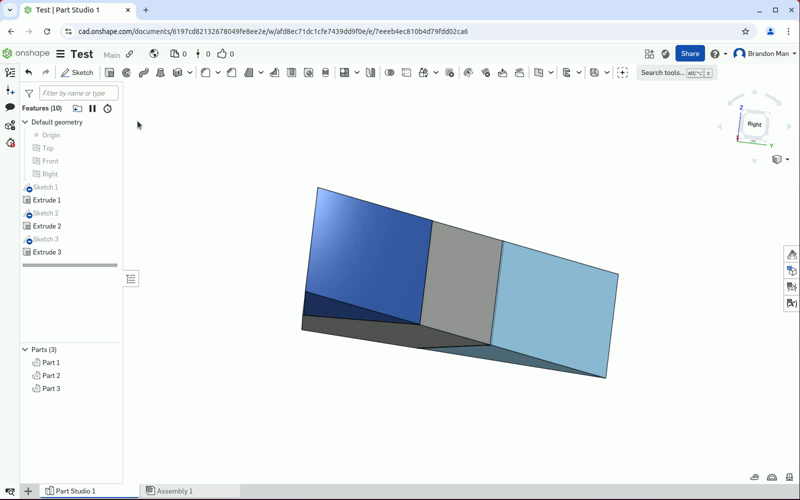
key(right, 3)
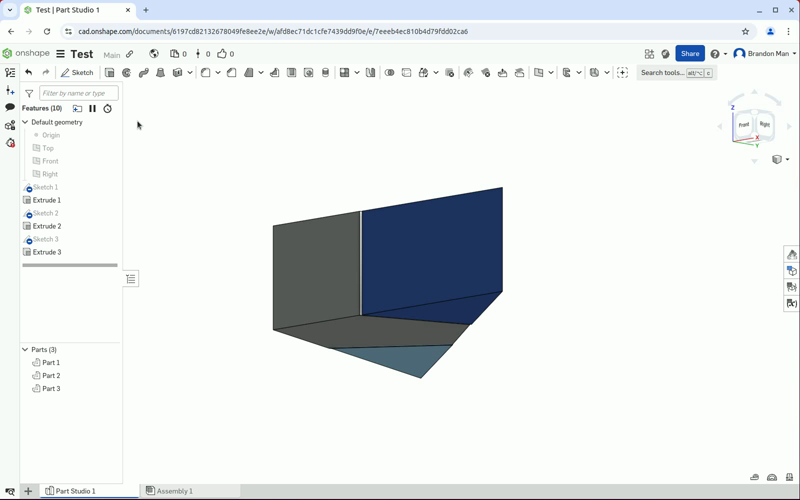
key(down, 3)
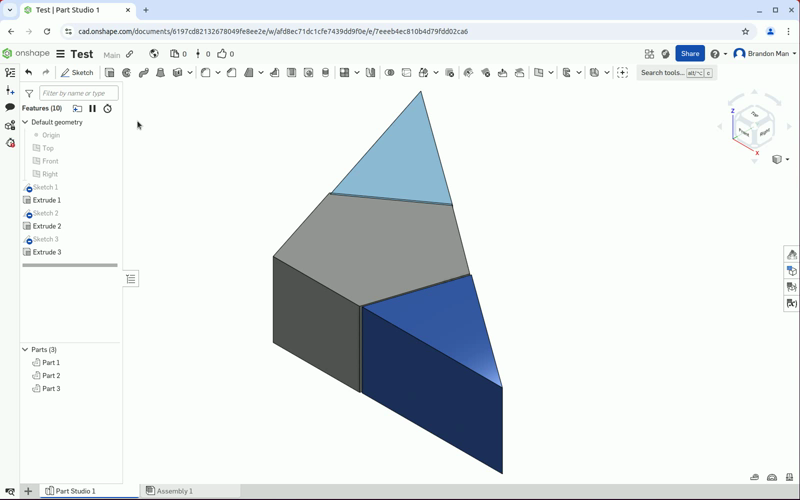
mouse_move(73, 189)
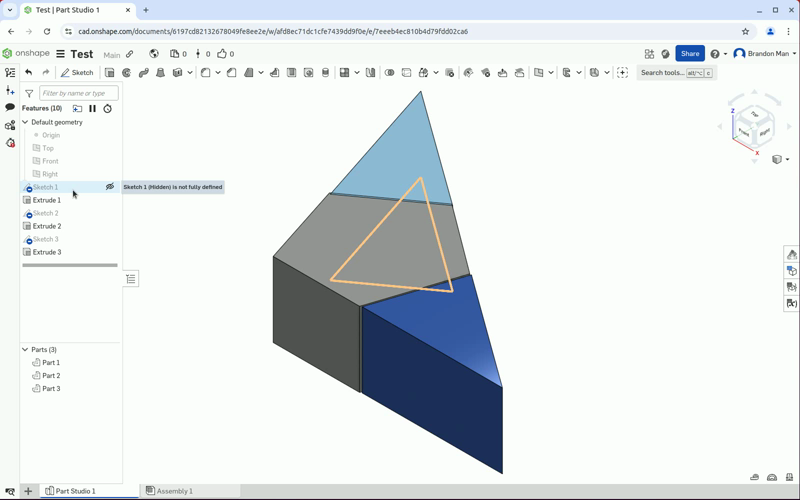
click(73, 189)